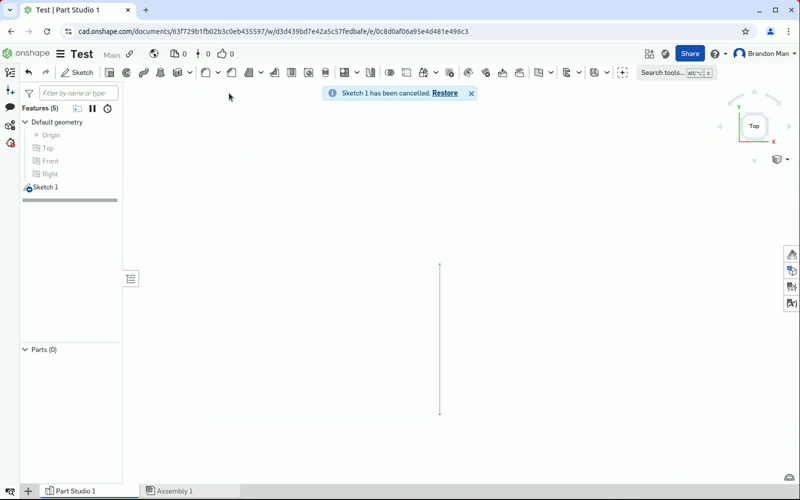
key(shift+h)
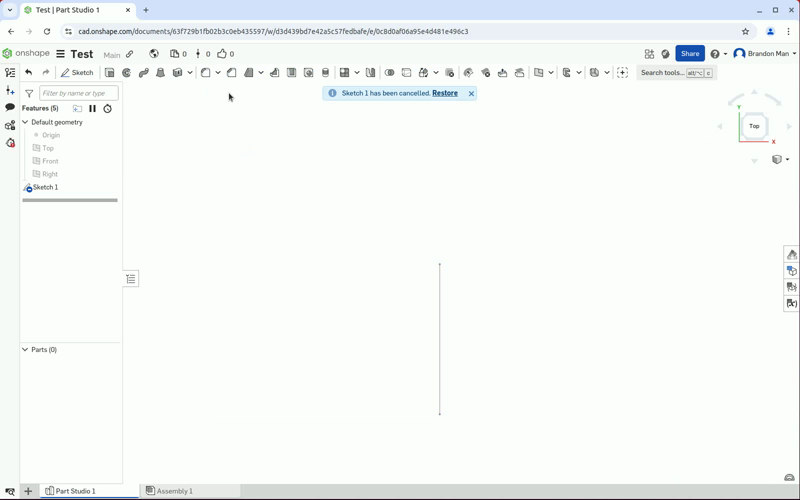
key(shift+s)
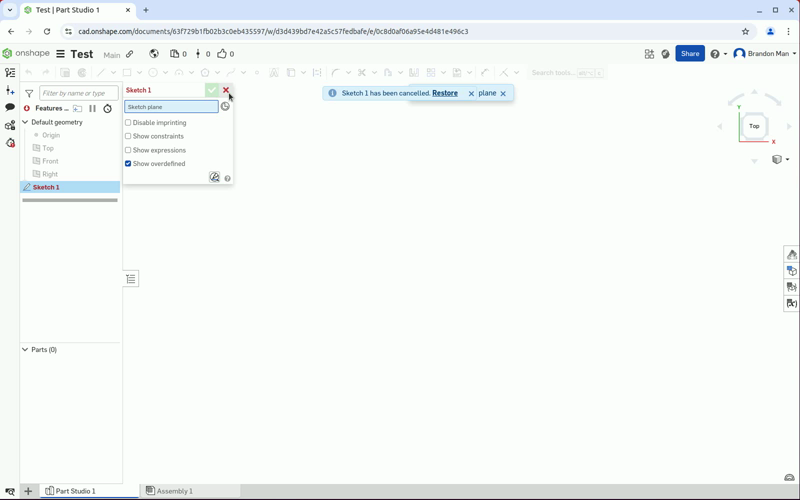
mouse_move(73, 150)
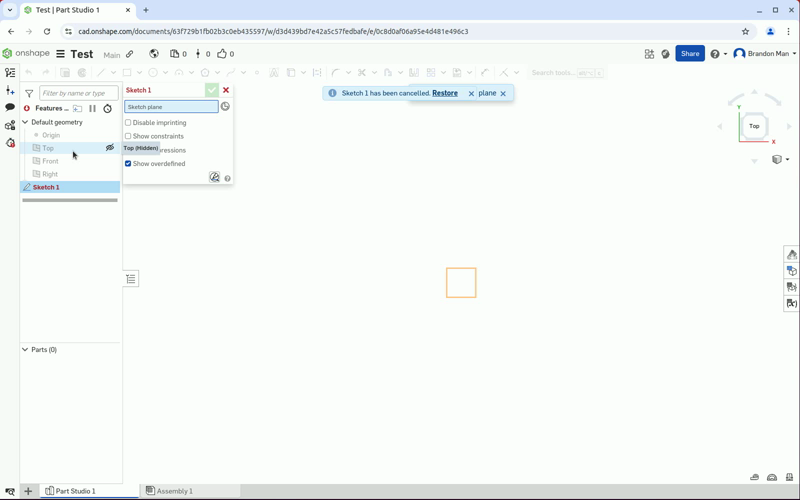
click(73, 150)
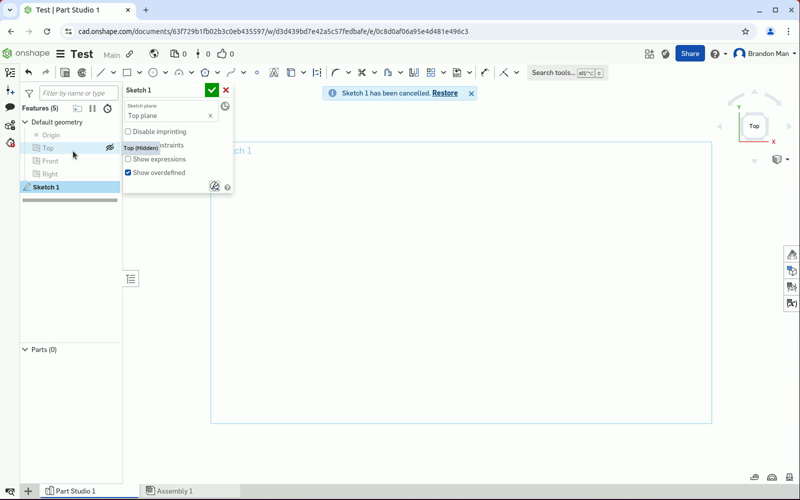
mouse_move(73, 352)
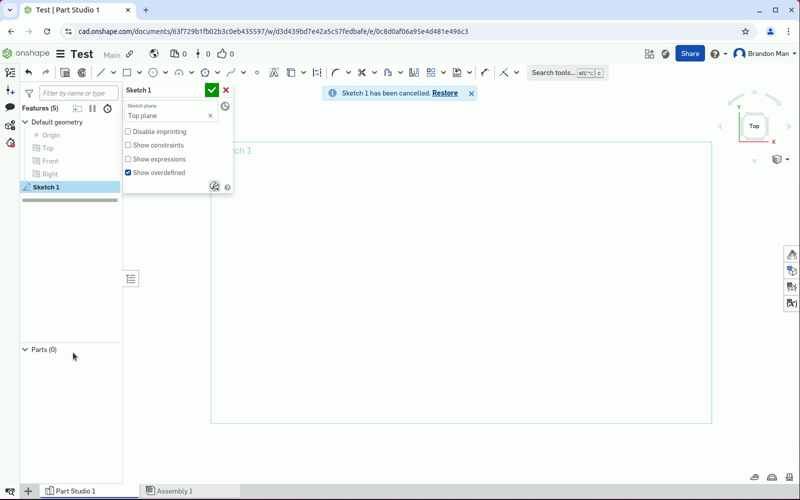
key(y)
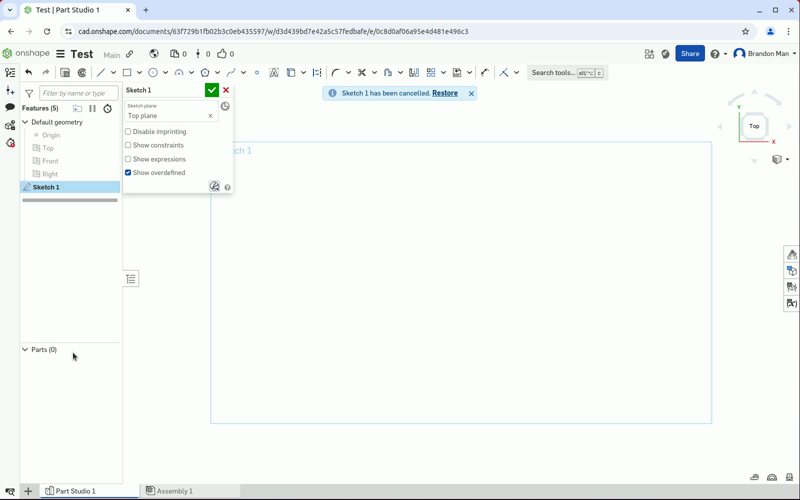
key(c)
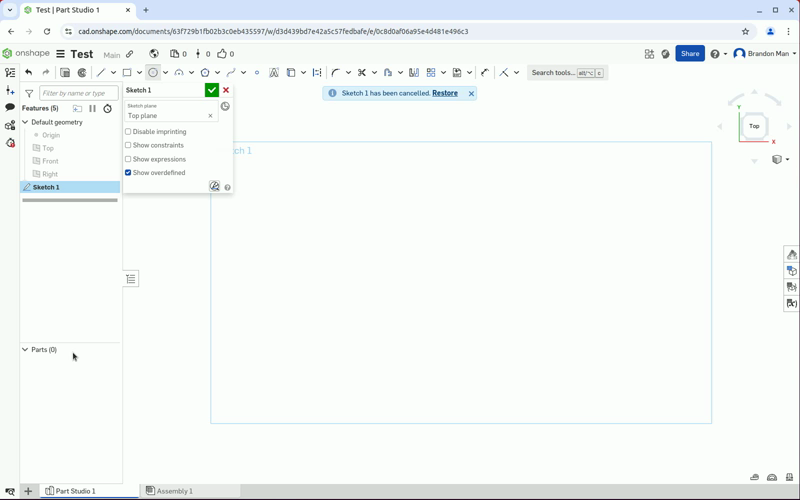
key_down(shift)
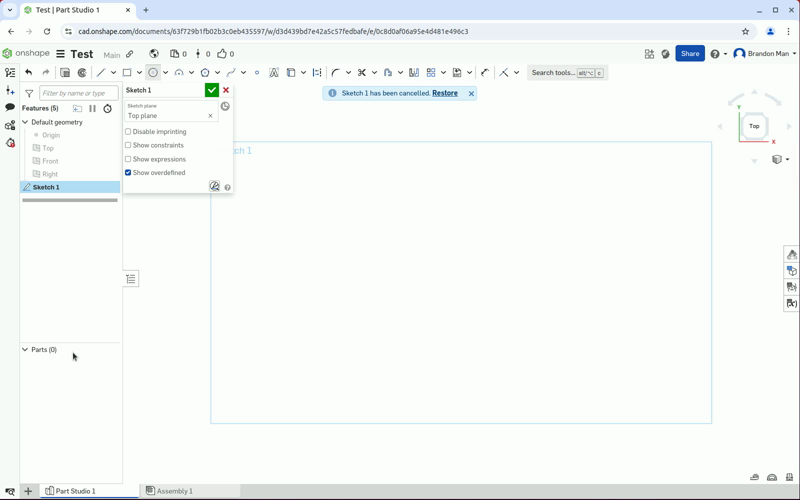
mouse_move(461, 282)
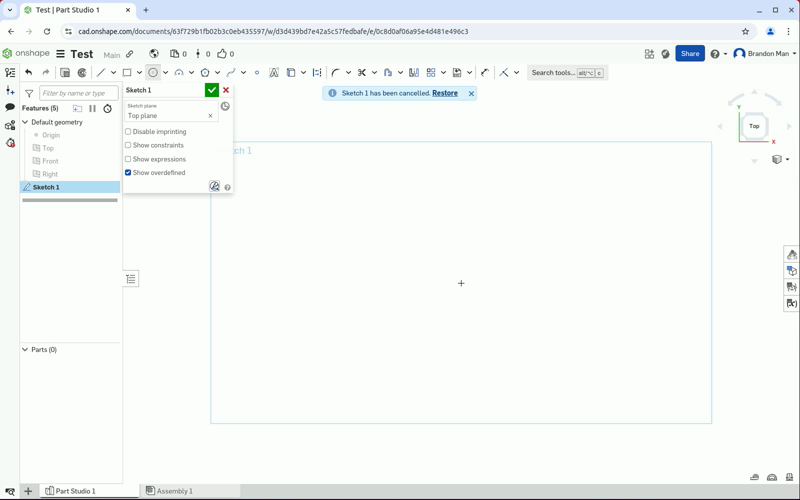
click(461, 282)
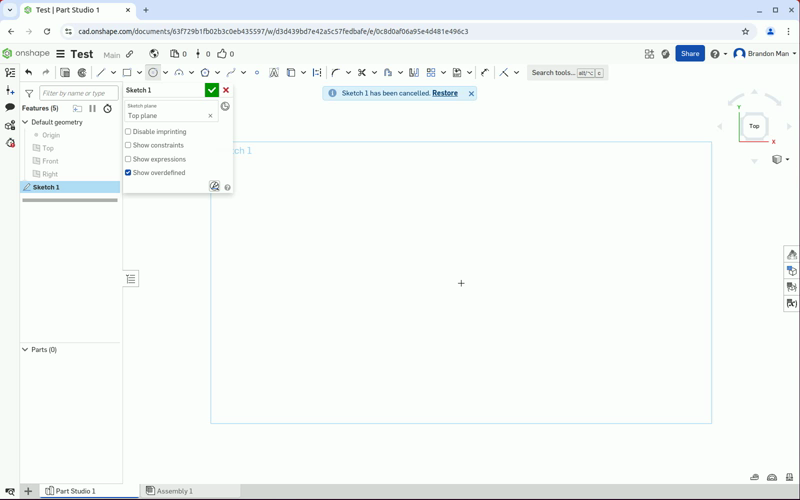
key_up(shift)
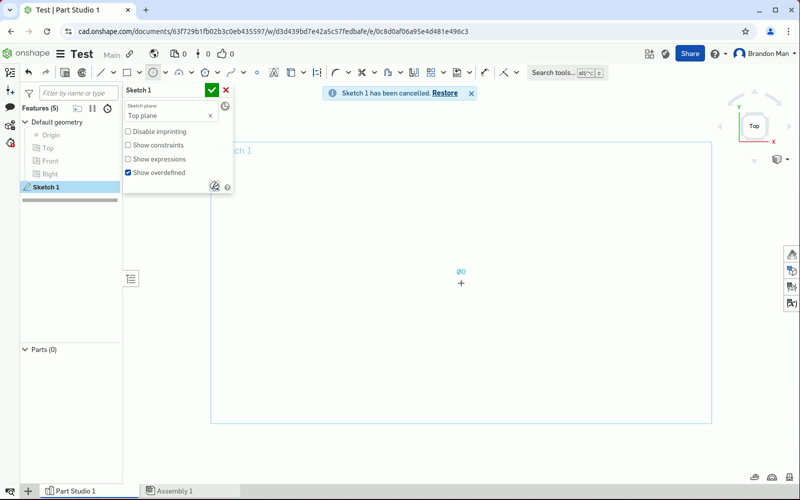
mouse_move(475, 282)
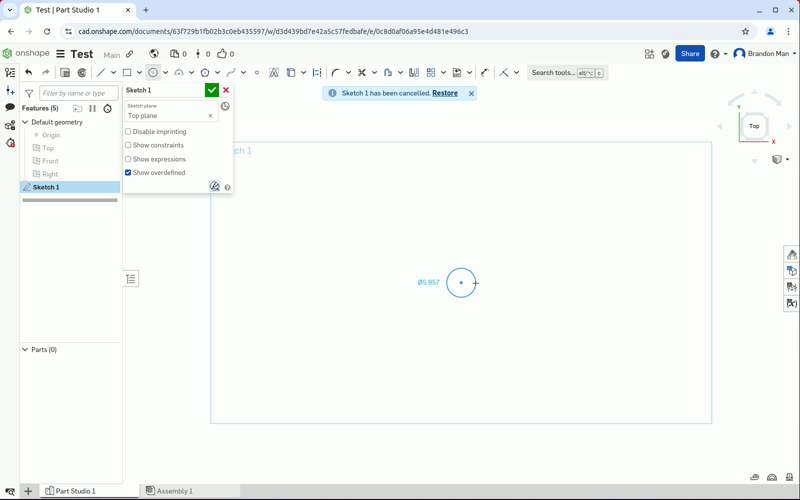
click(475, 282)
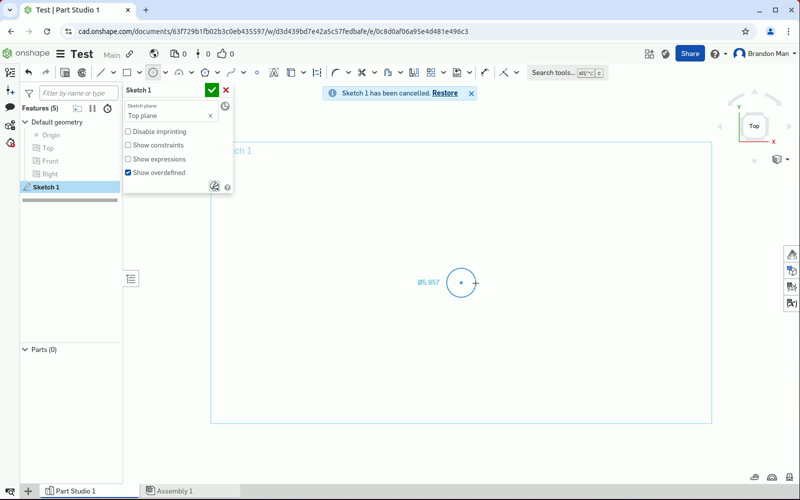
key(esc)
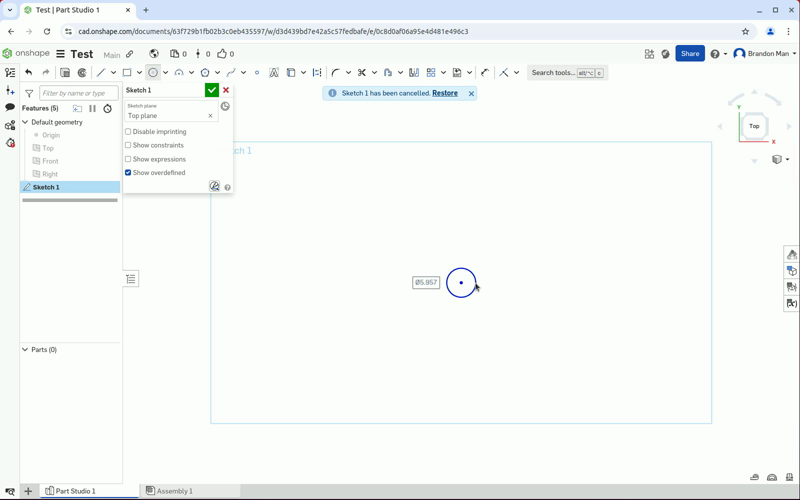
mouse_move(471, 285)
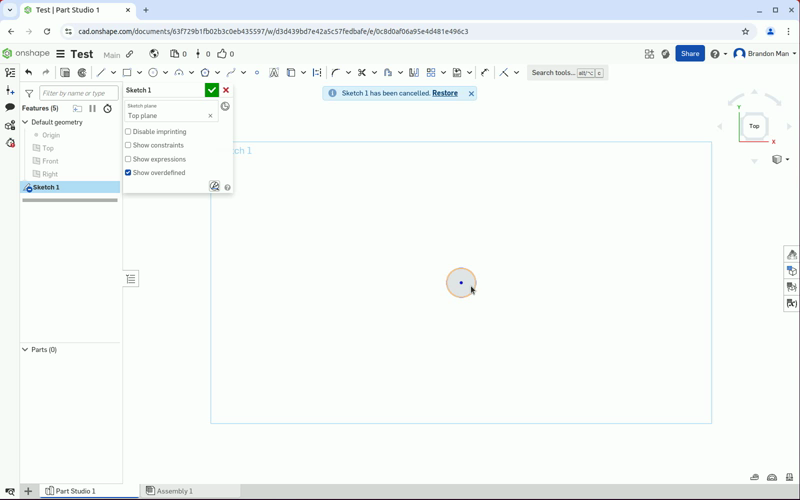
scroll(6)
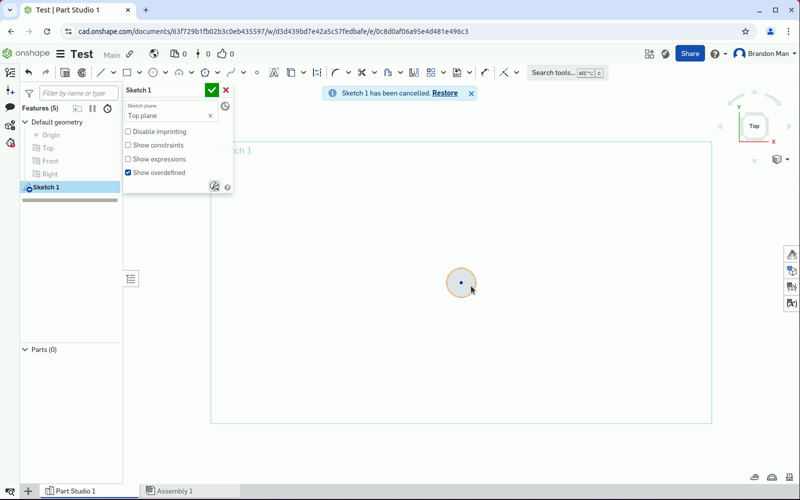
scroll(6)
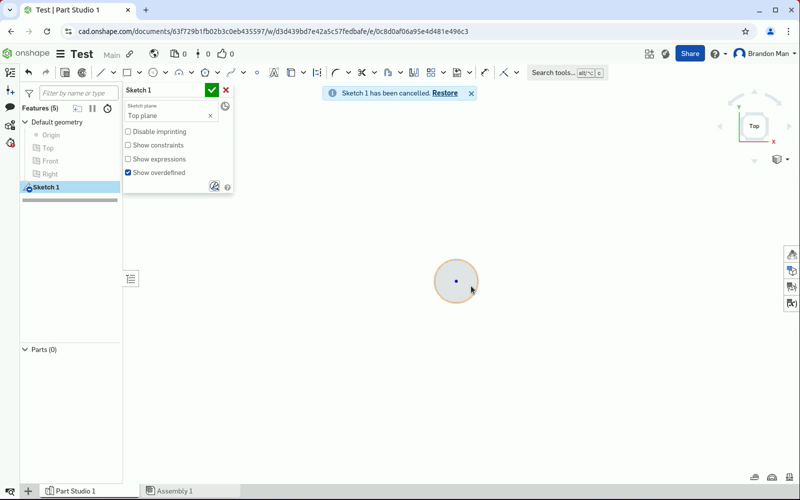
scroll(6)
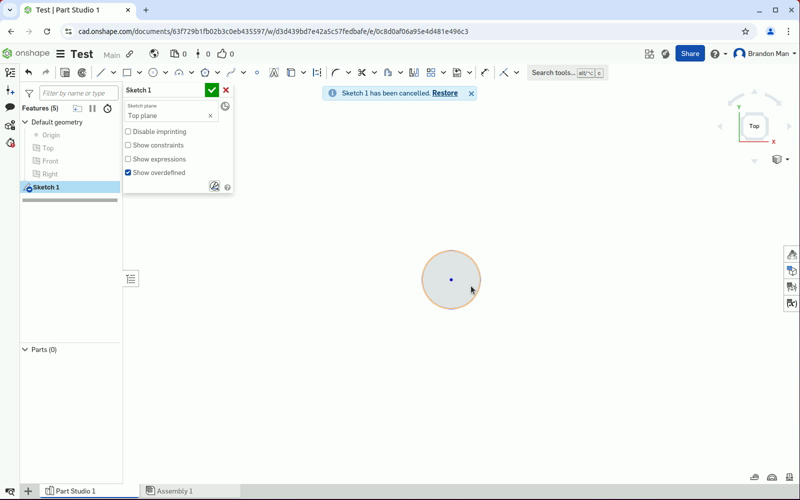
scroll(6)
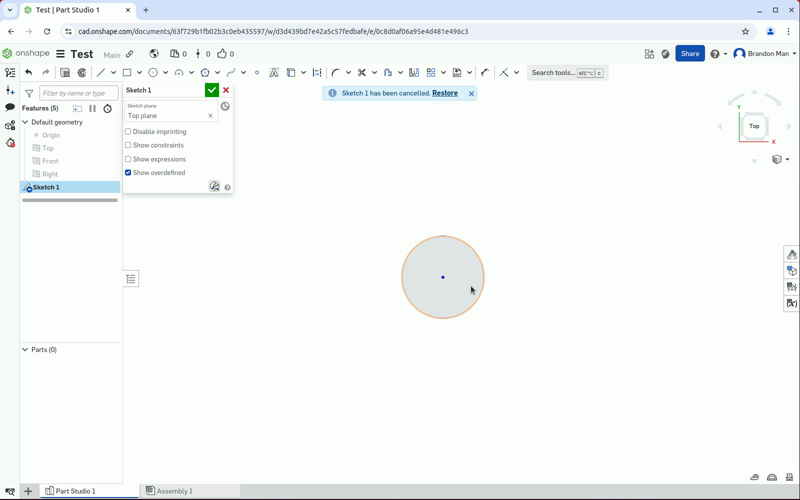
scroll(6)
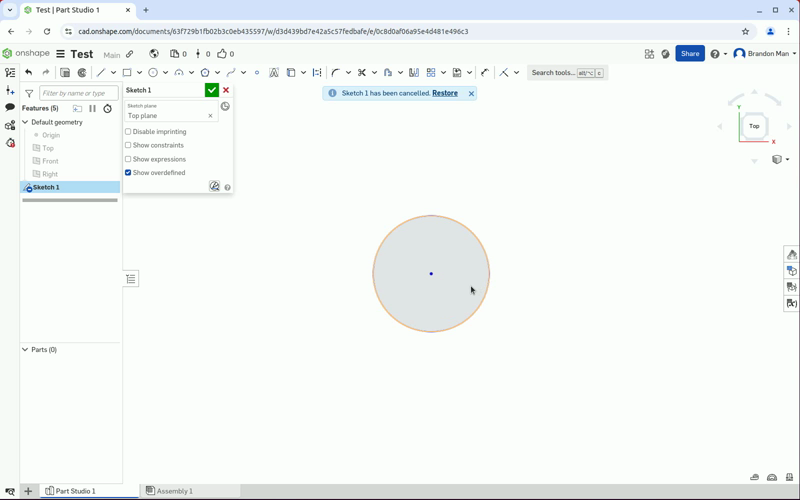
scroll(6)
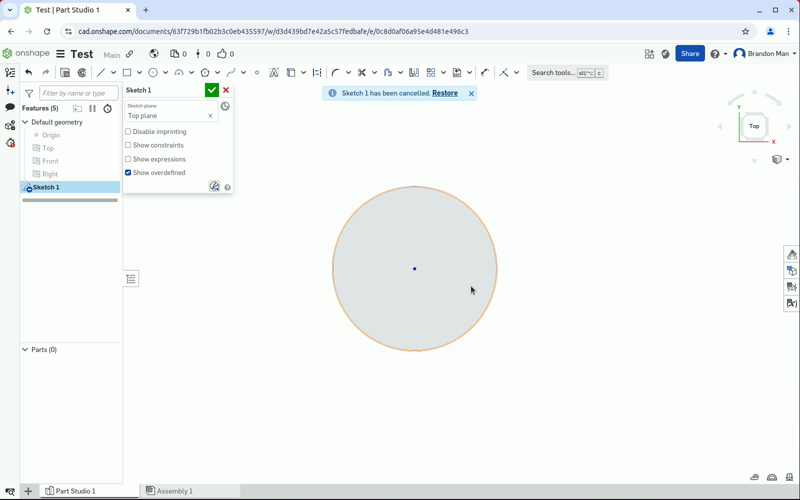
scroll(6)
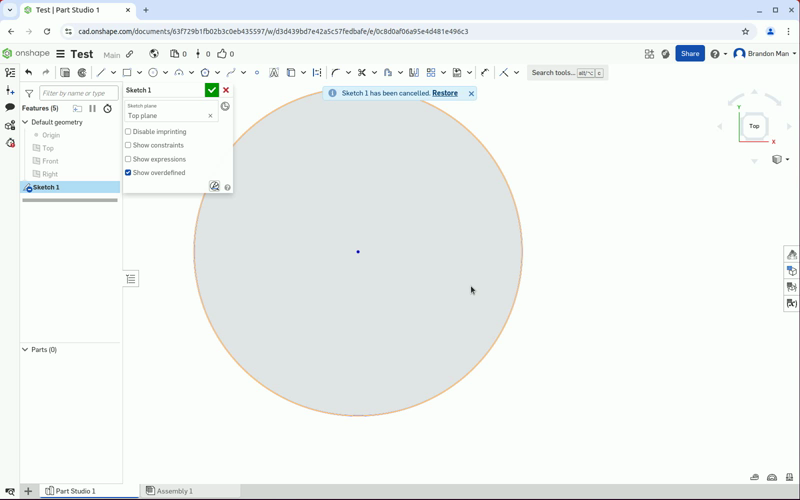
click(471, 285)
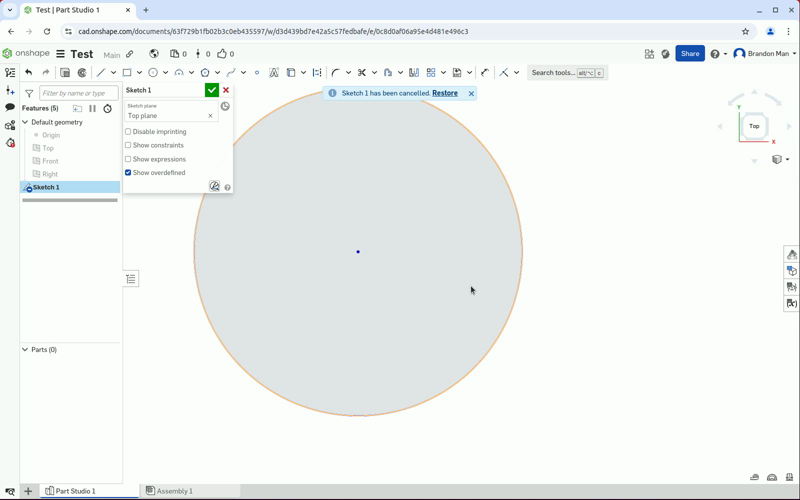
scroll(-6)
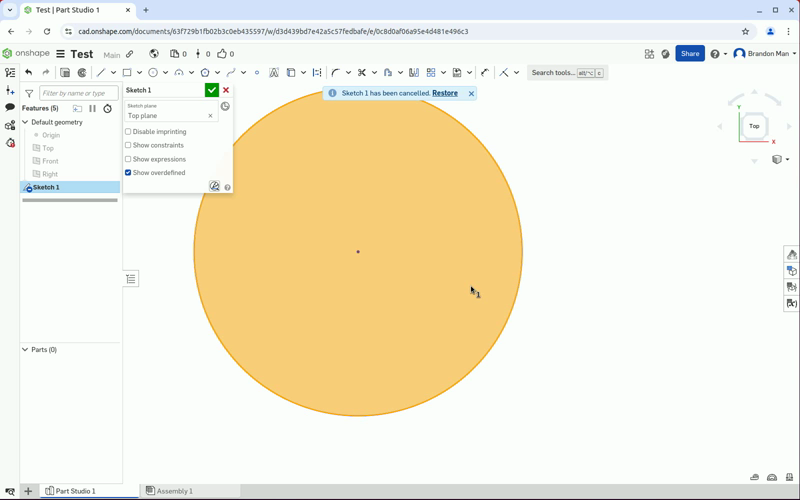
scroll(-6)
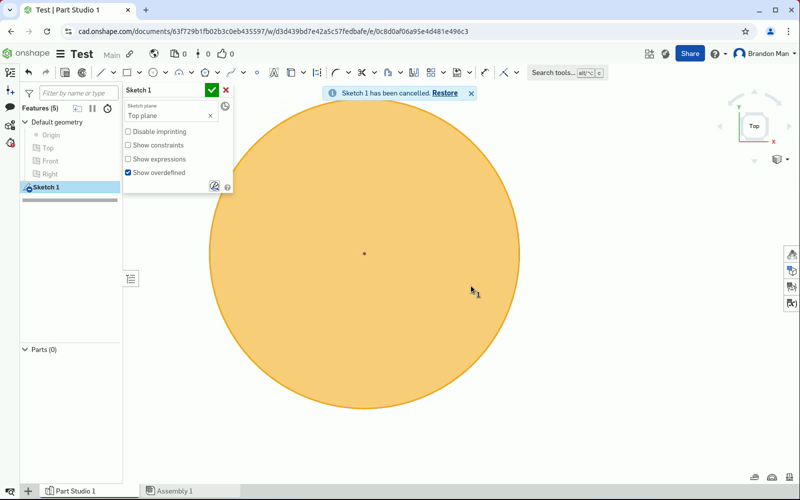
scroll(-6)
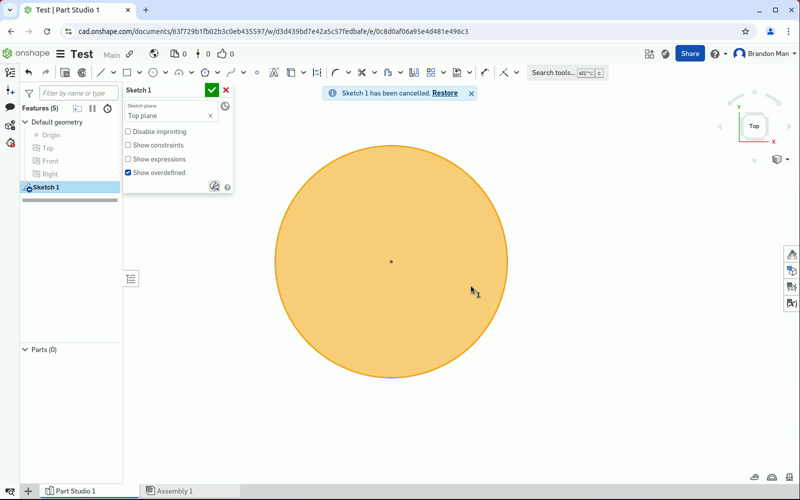
scroll(-6)
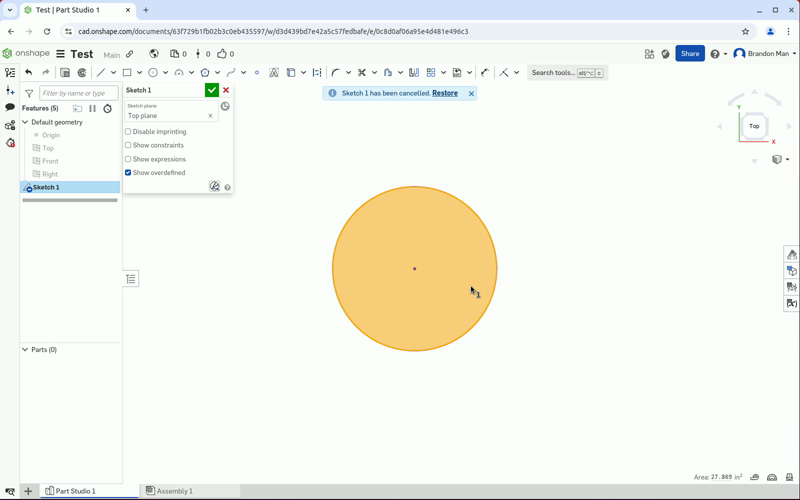
scroll(-6)
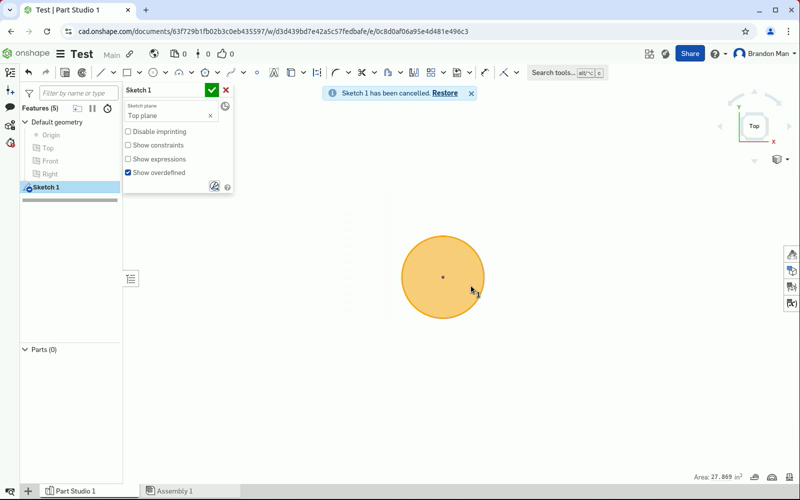
scroll(-6)
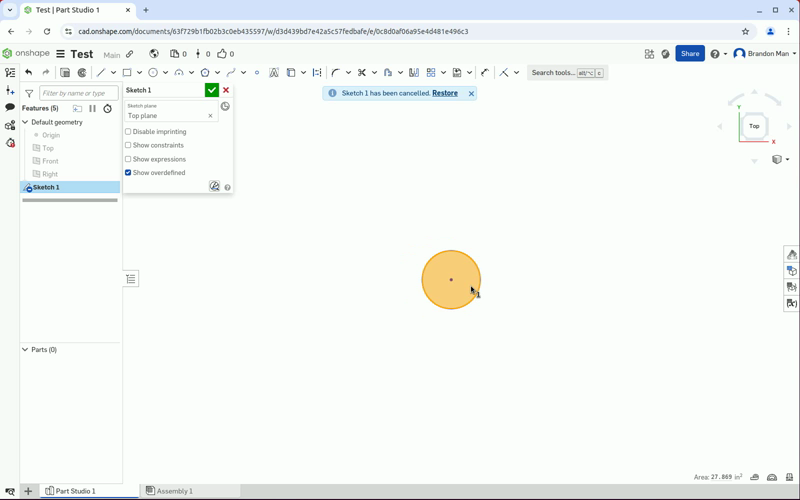
scroll(-6)
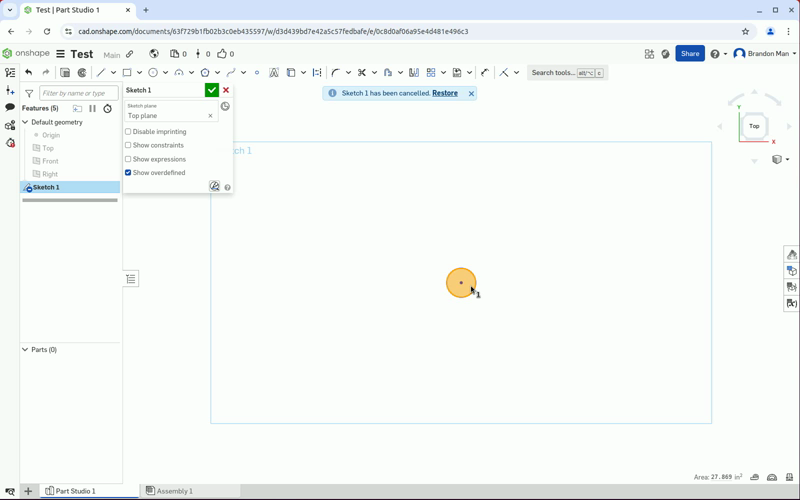
mouse_move(73, 352)
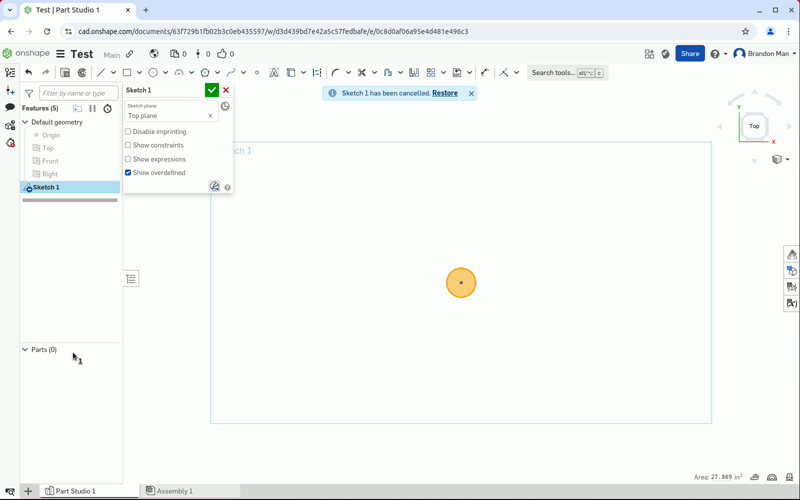
key(shift+y)
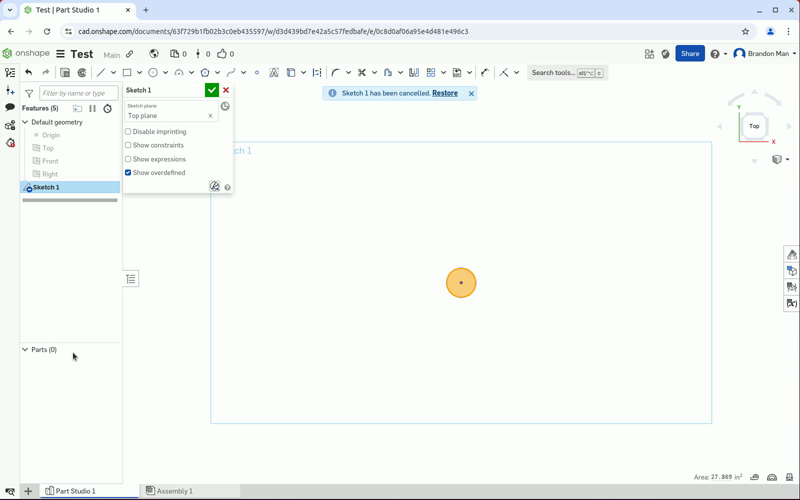
key(shift+e)
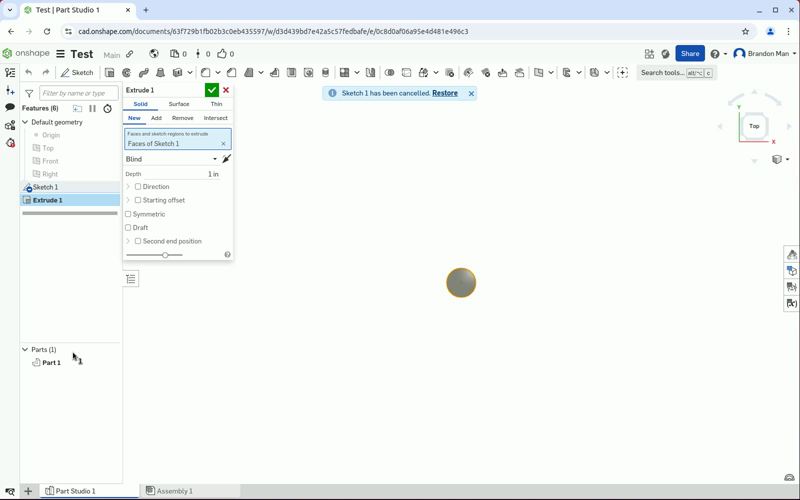
mouse_move(143, 106)
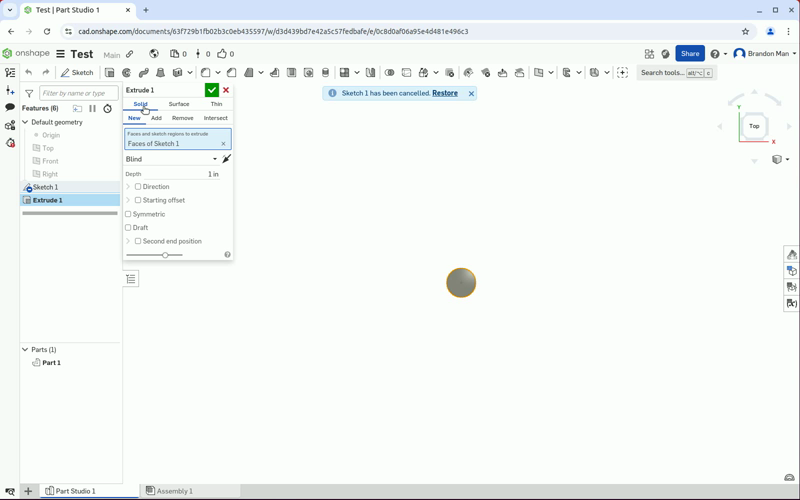
click(143, 106)
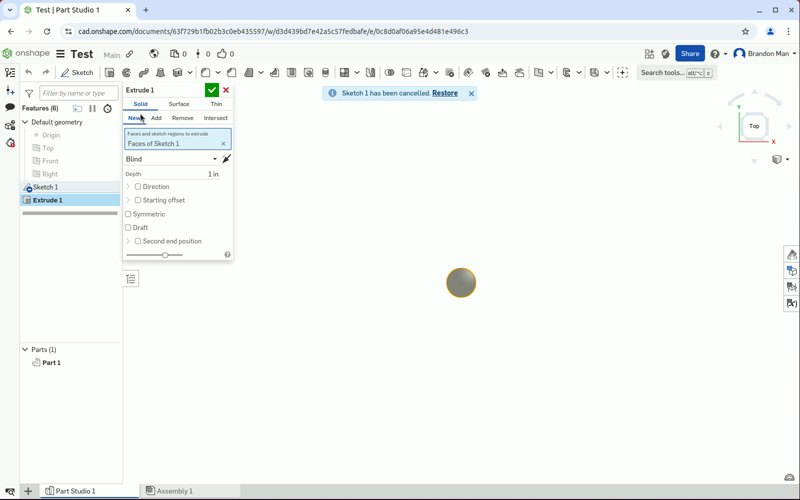
mouse_move(137, 120)
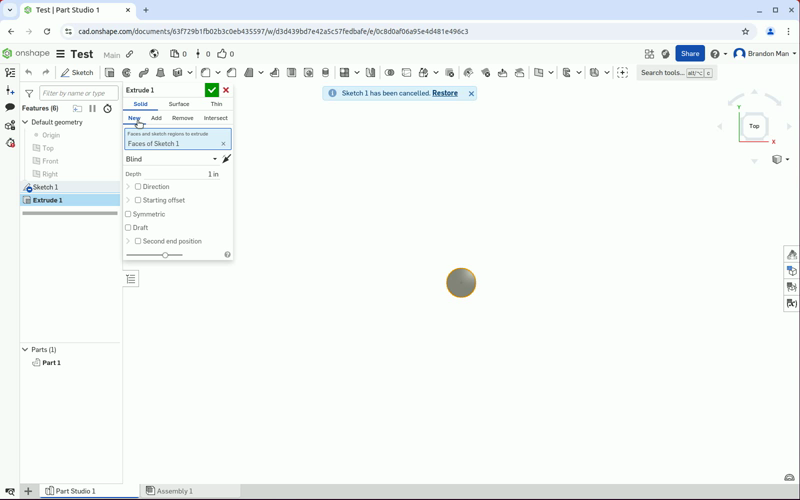
click(137, 120)
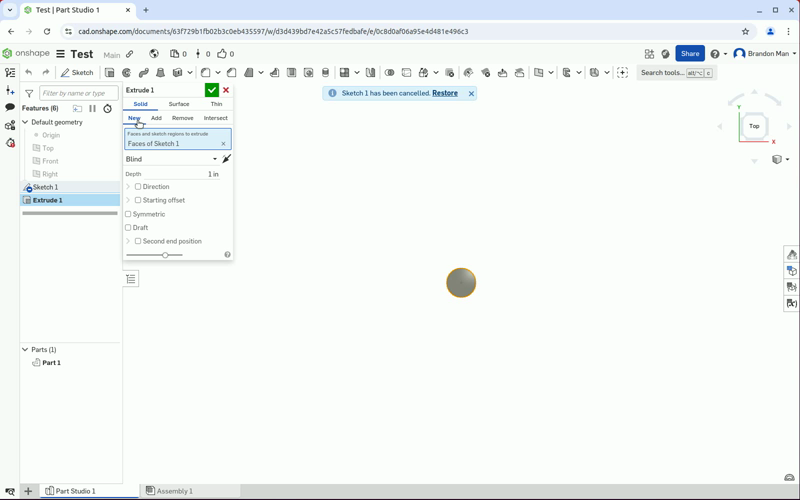
key(tab, 4)
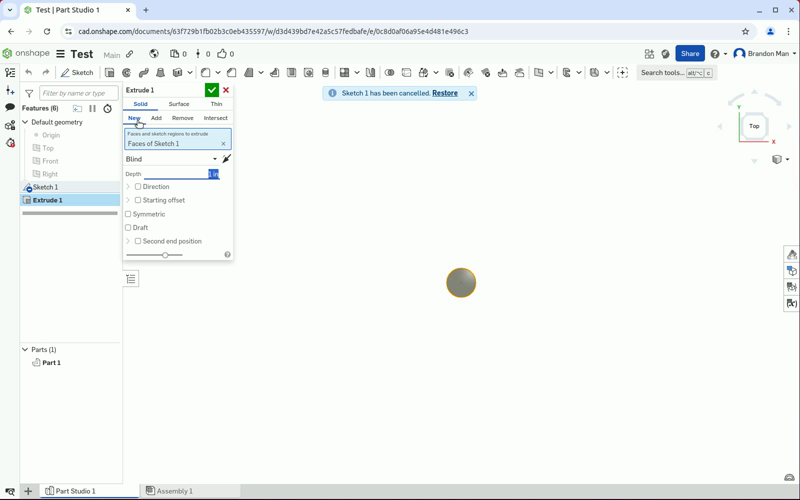
text(3.129)
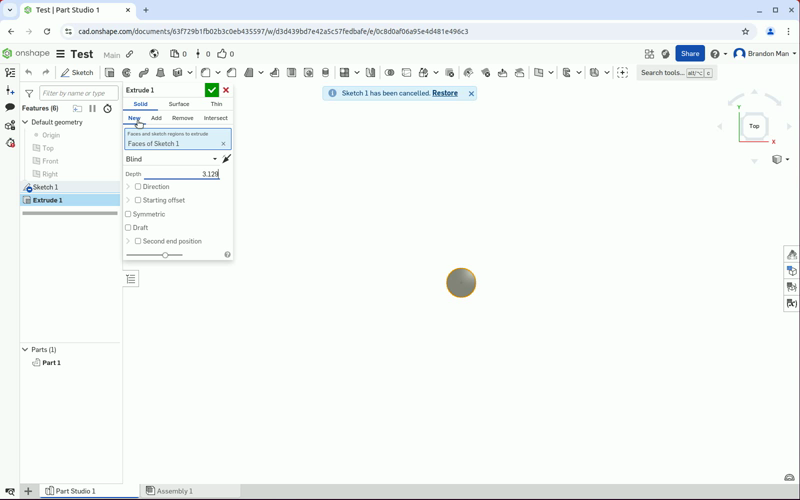
key(enter)
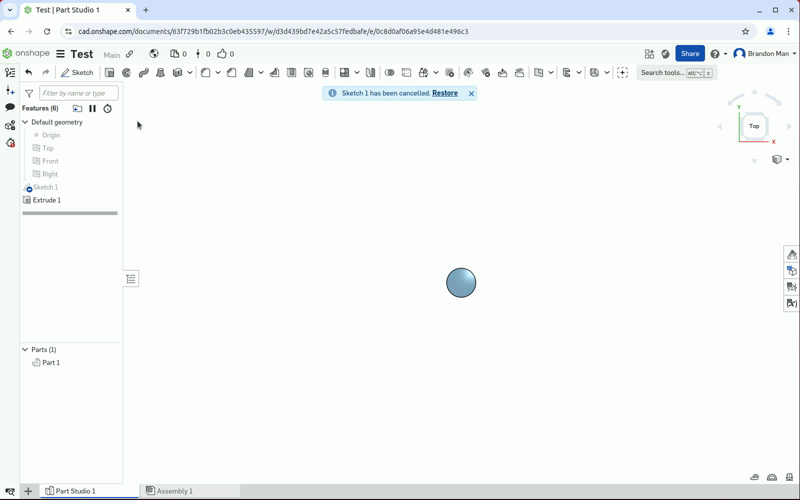
key(shift+h)
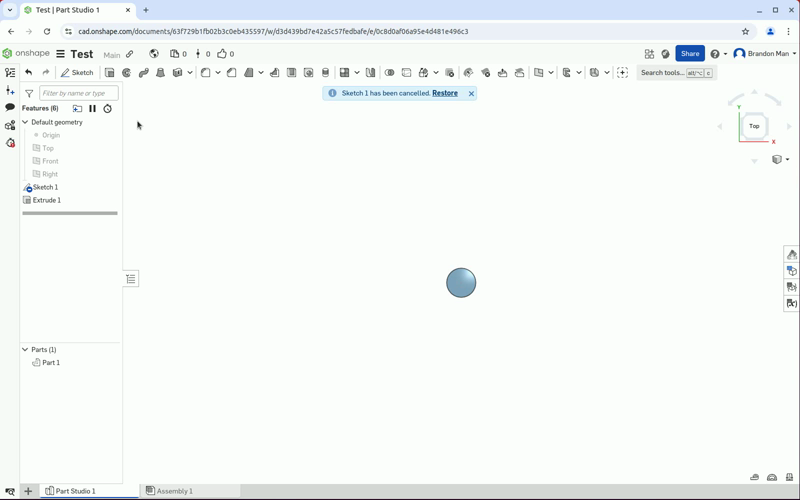
key(shift+h)
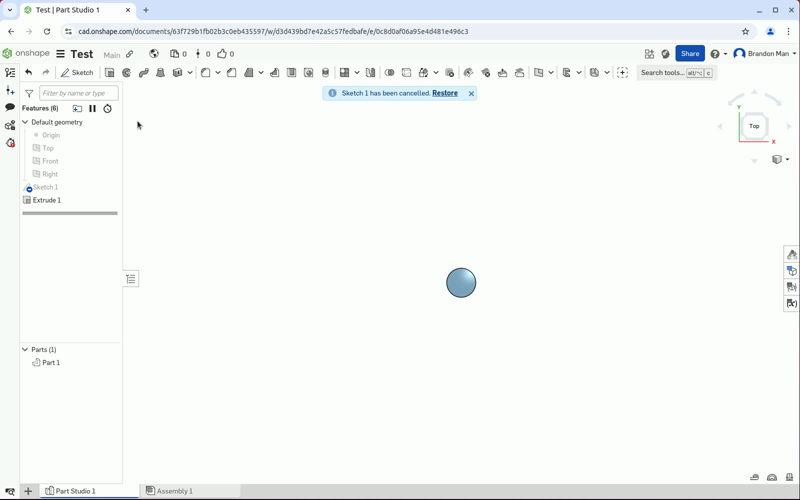
mouse_move(73, 189)
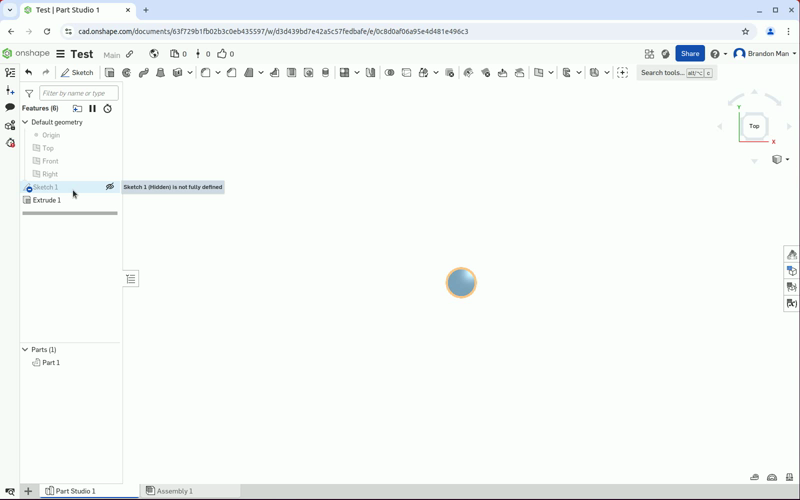
click(73, 189)
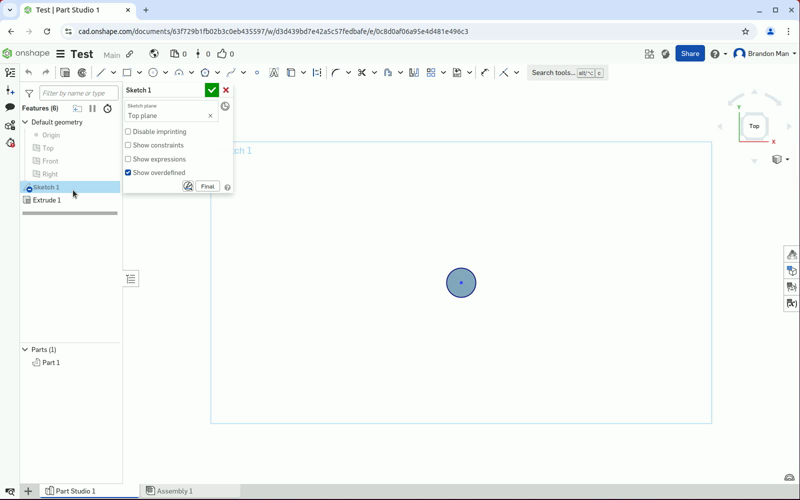
mouse_move(229, 92)
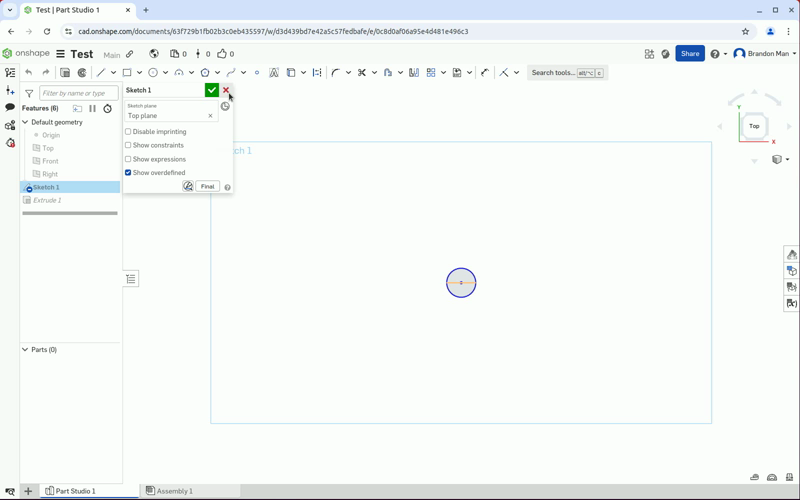
click(229, 92)
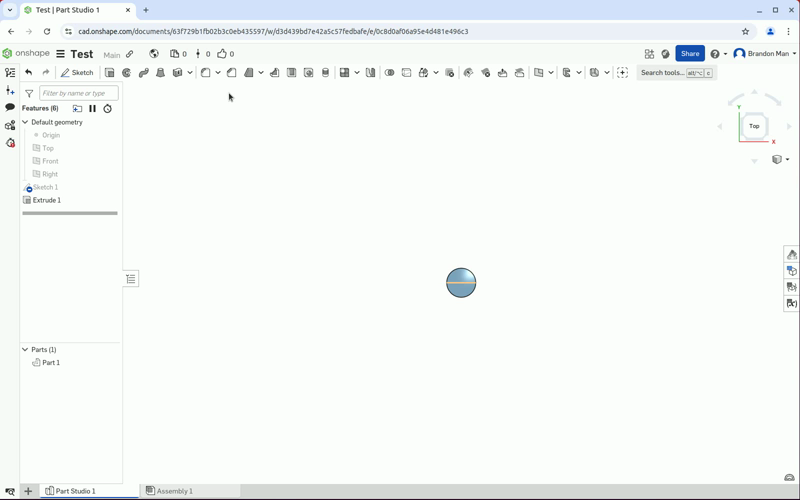
mouse_move(73, 352)
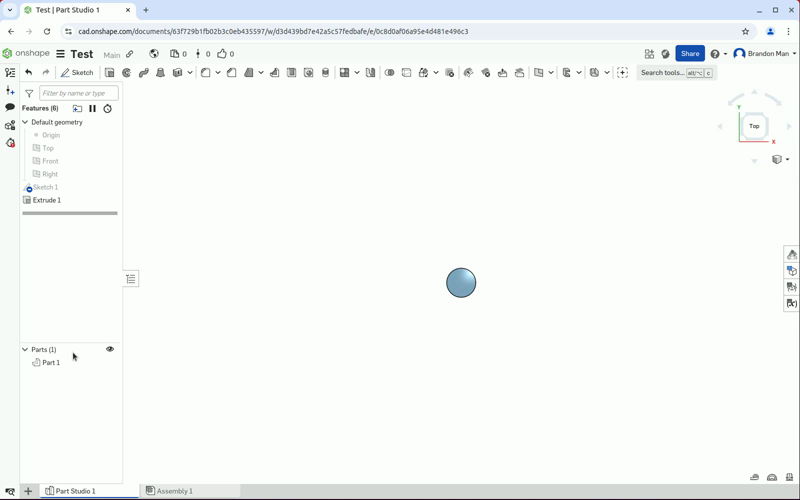
key(y)
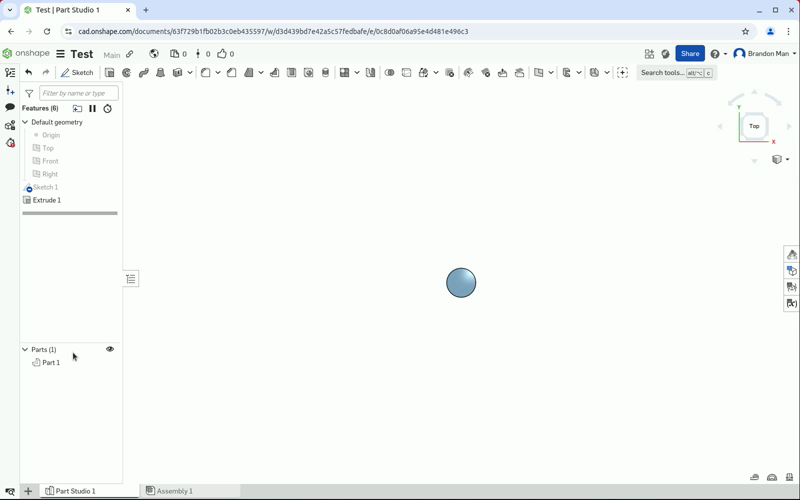
key(shift+p)
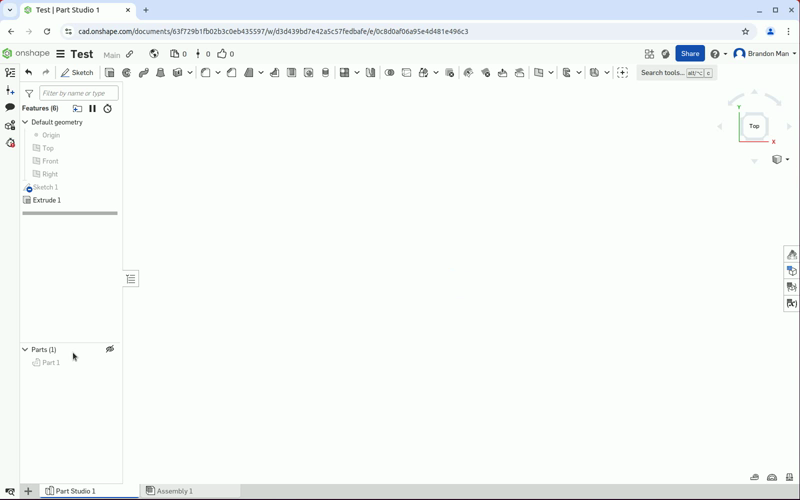
key(space)
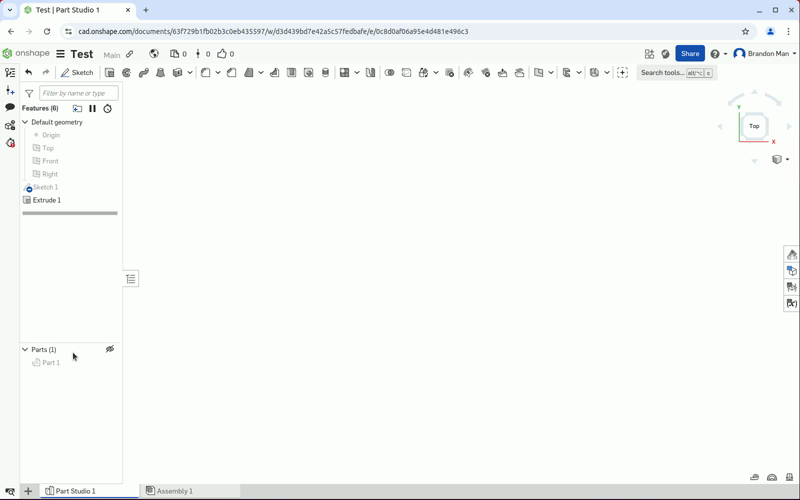
key_down(shift)
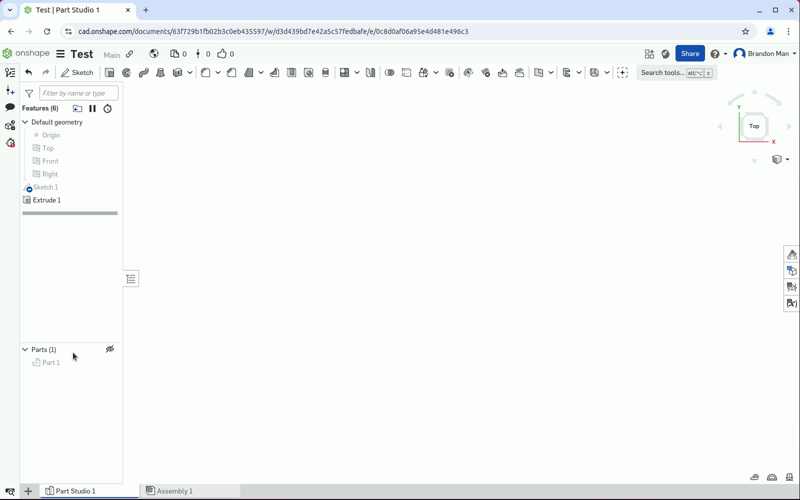
key(up)
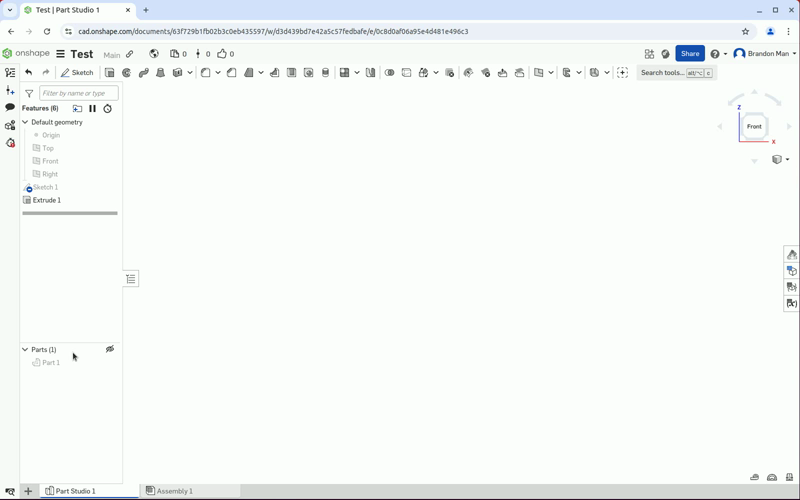
key_up(shift)
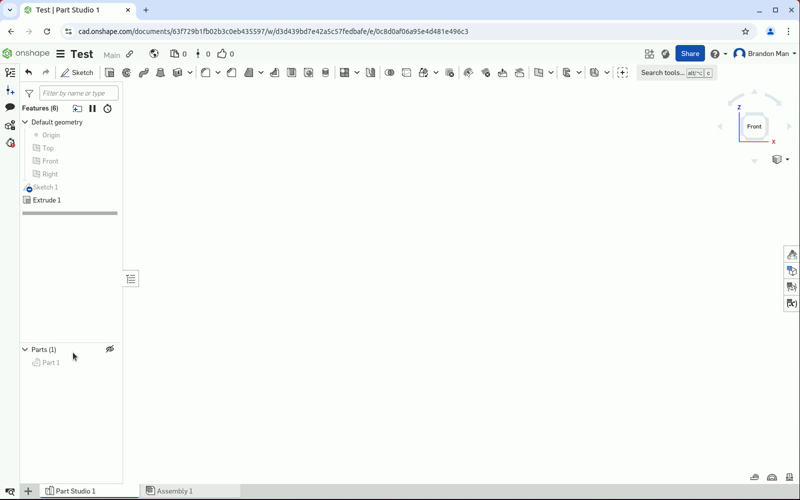
mouse_move(73, 352)
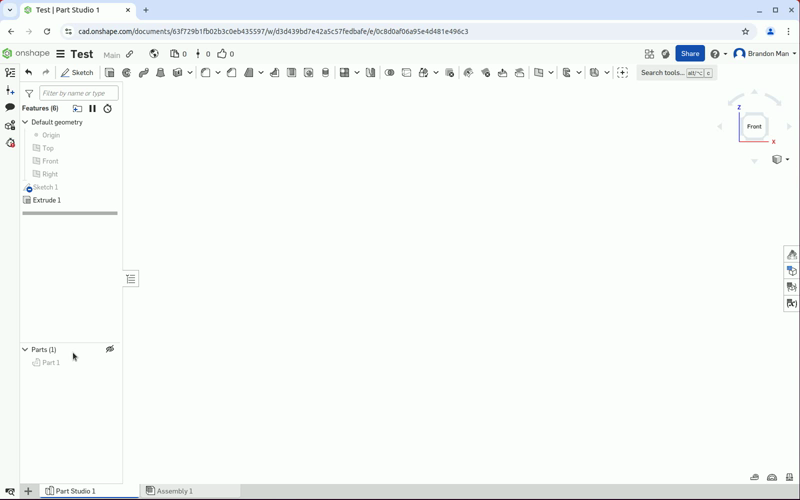
key(shift+y)
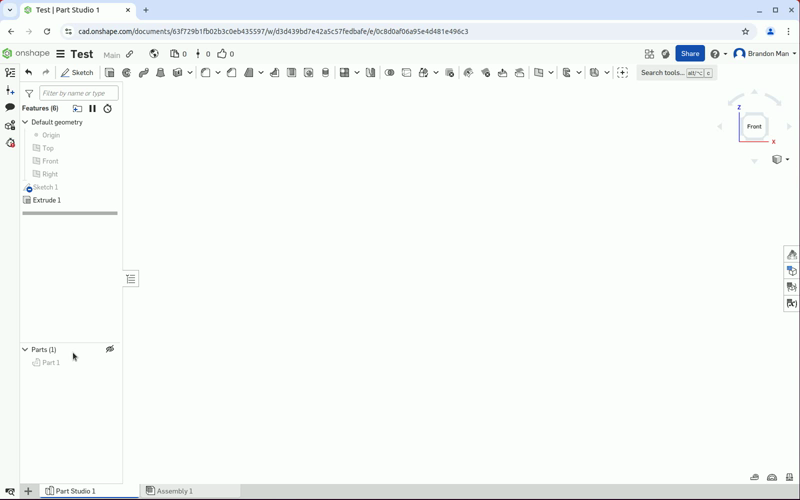
key(shift+s)
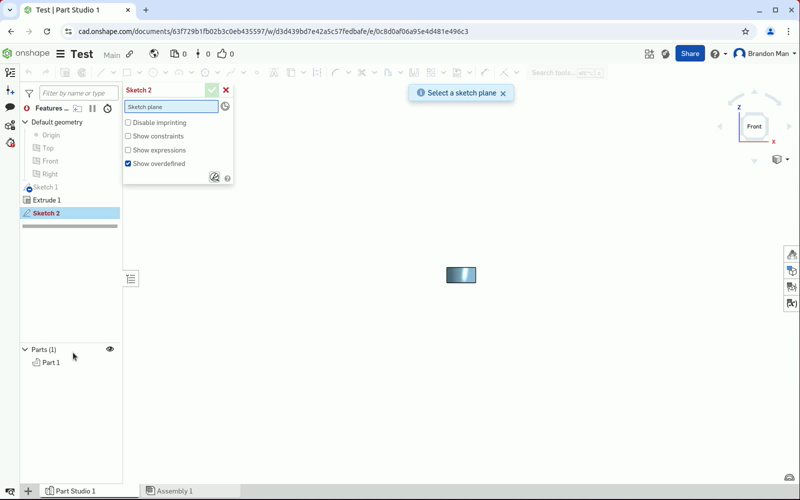
mouse_move(73, 163)
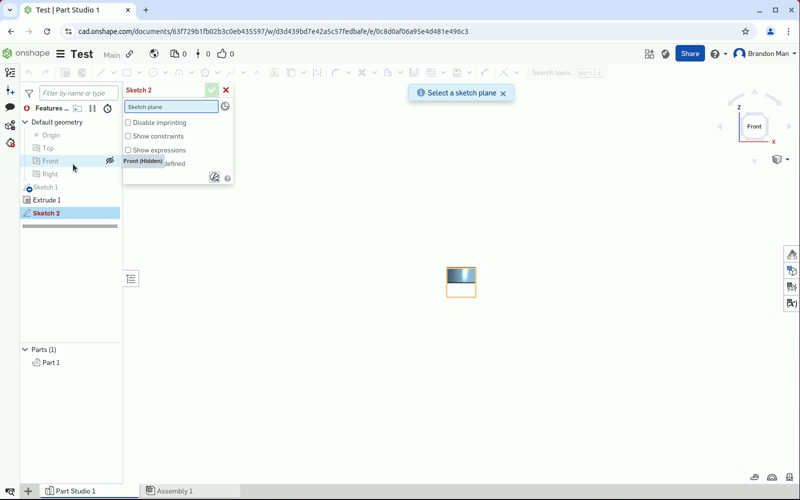
click(73, 163)
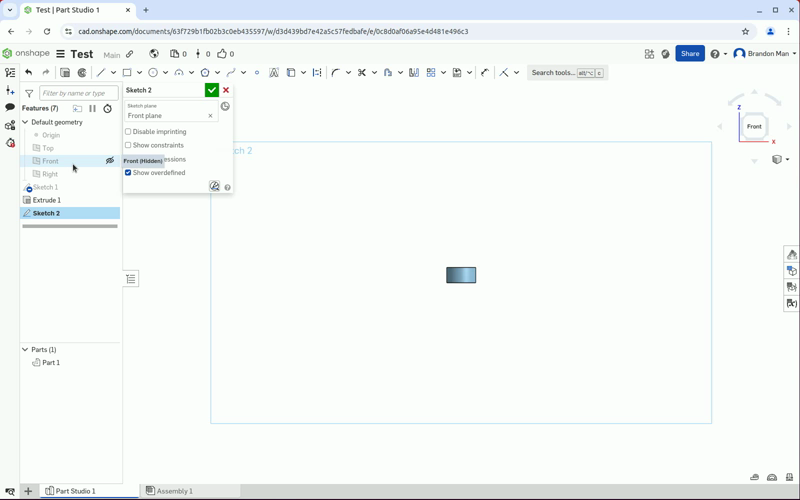
mouse_move(73, 352)
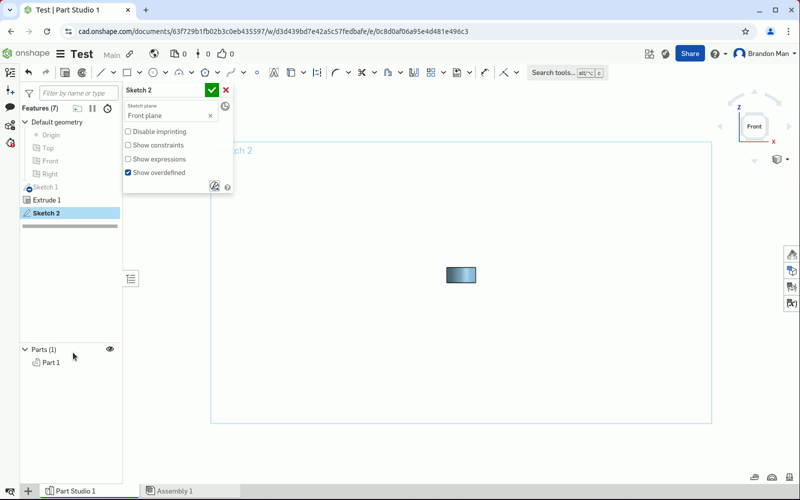
key(y)
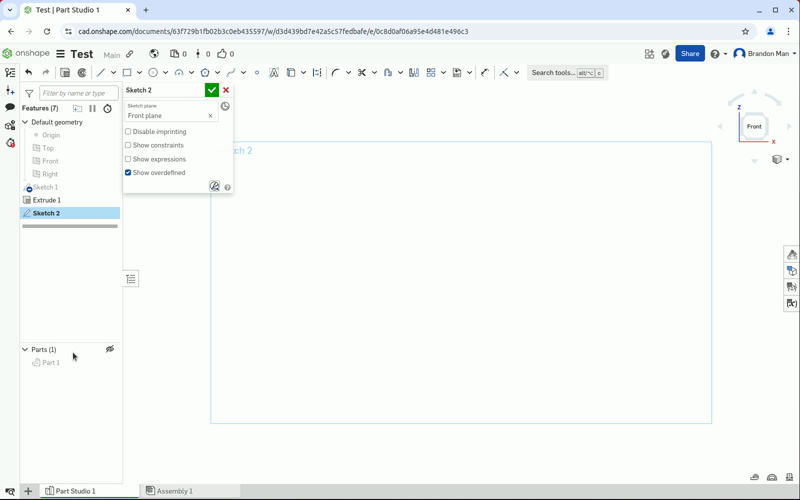
key(c)
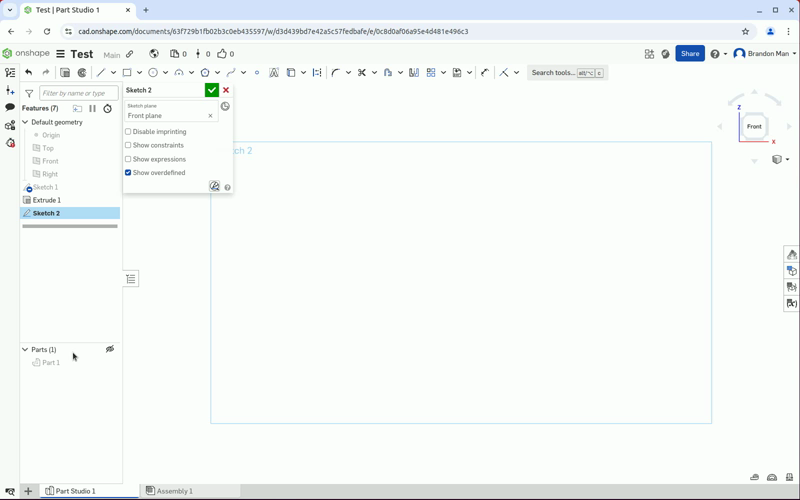
key_down(shift)
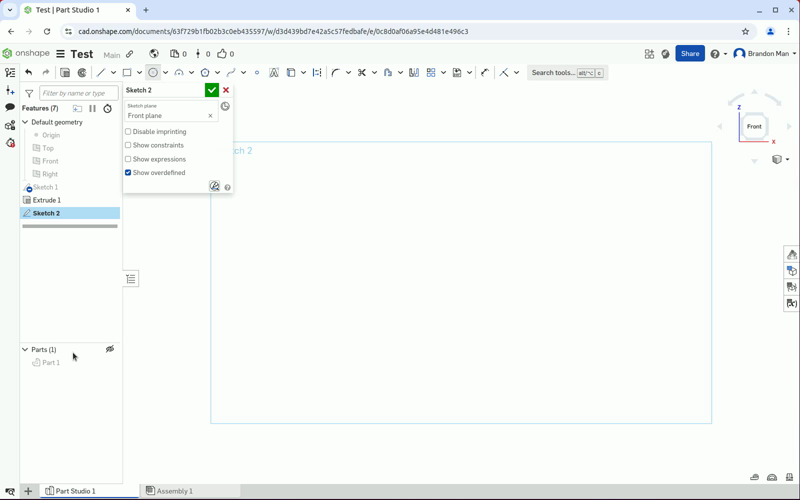
mouse_move(461, 275)
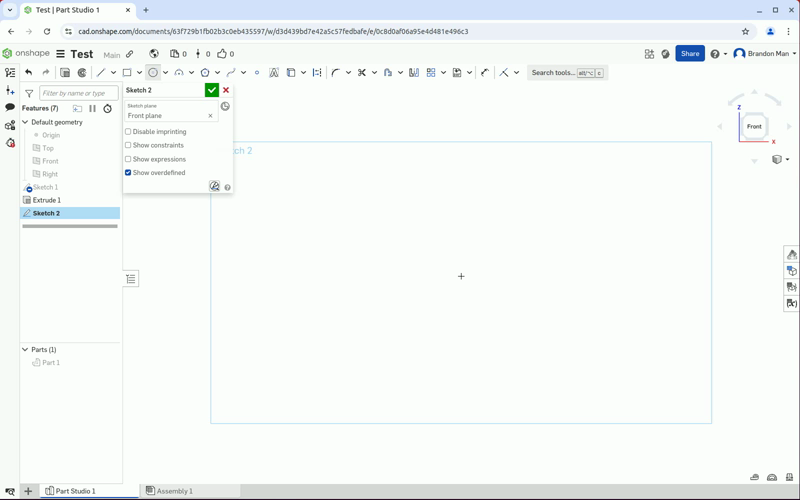
click(461, 275)
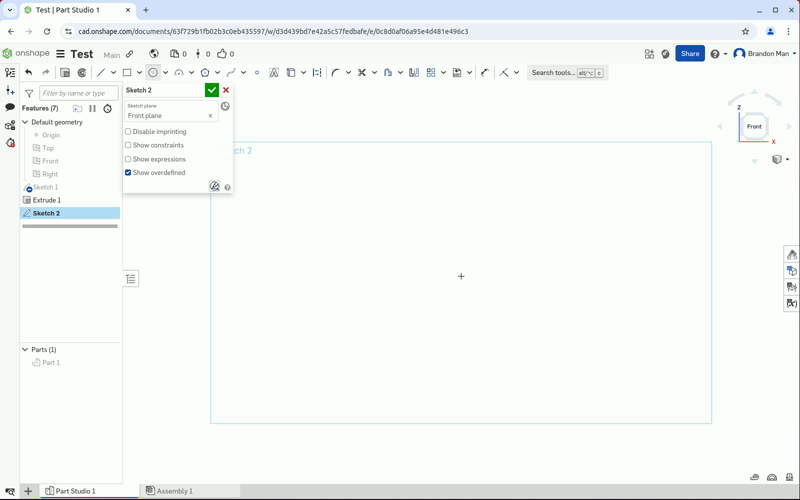
key_up(shift)
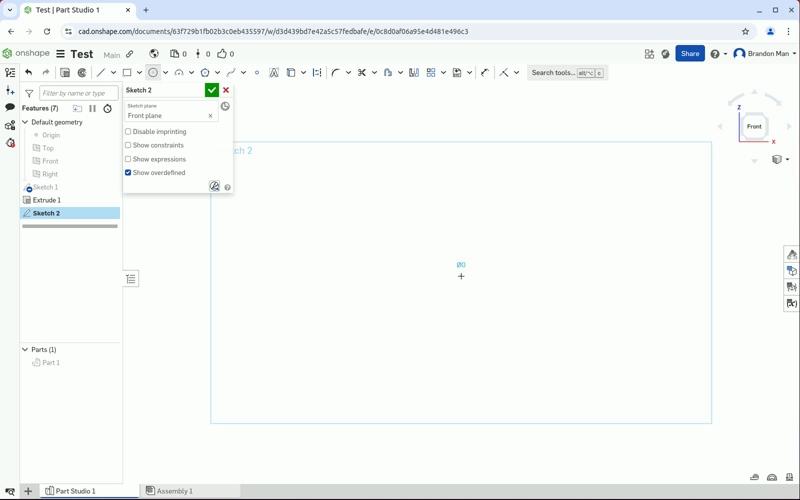
mouse_move(468, 275)
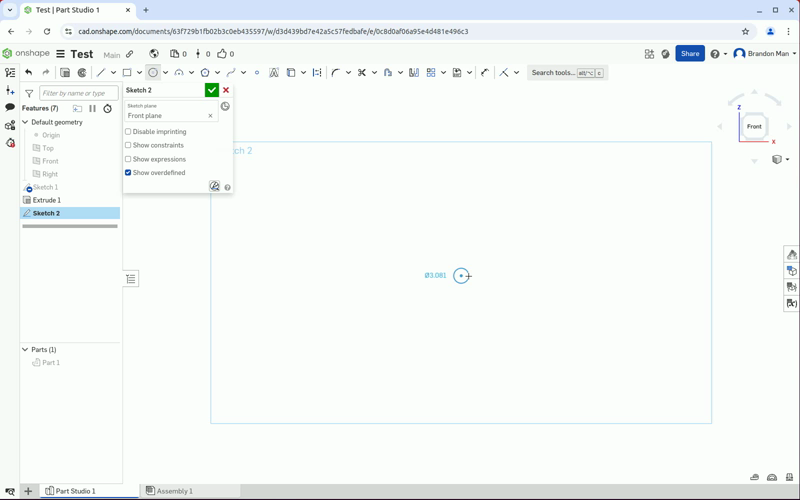
click(468, 275)
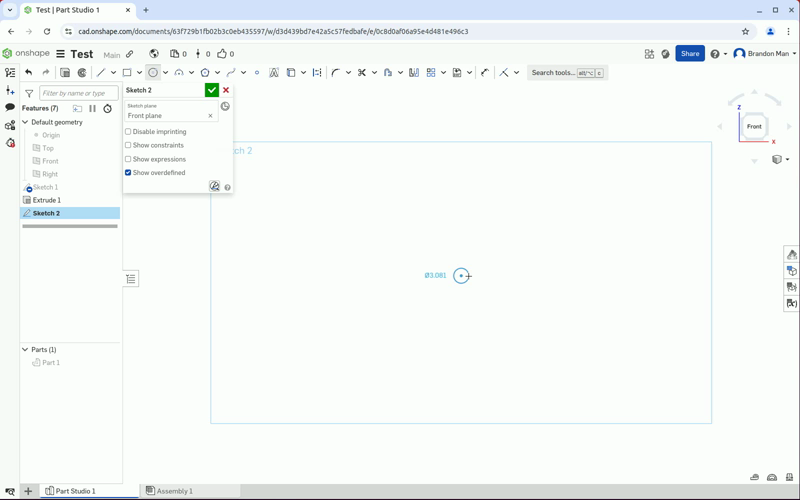
key(esc)
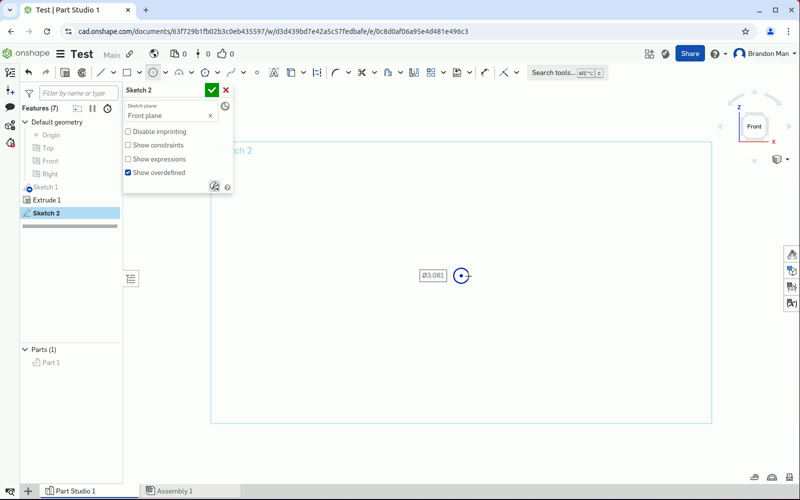
mouse_move(468, 276)
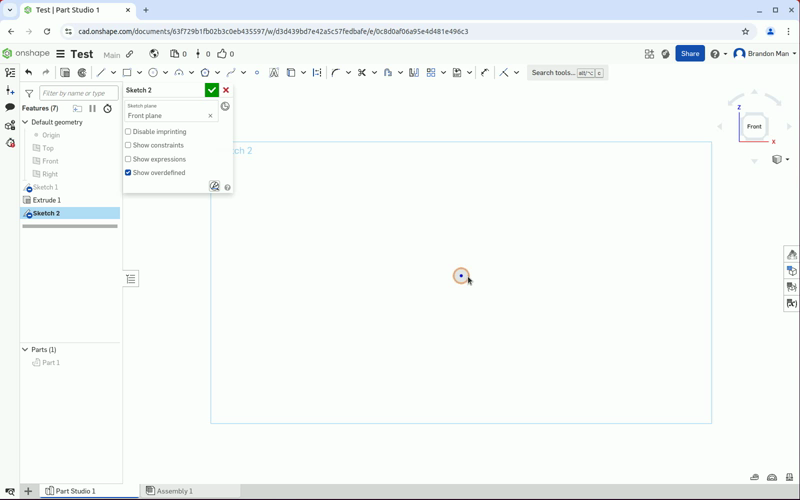
scroll(6)
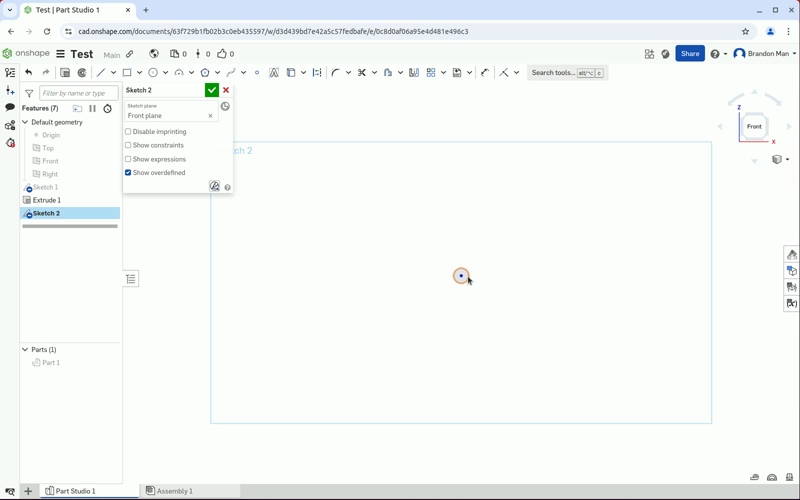
scroll(6)
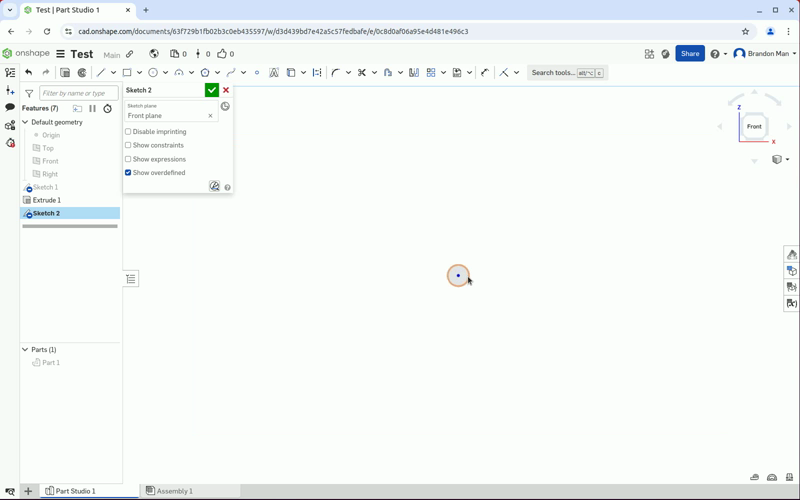
scroll(6)
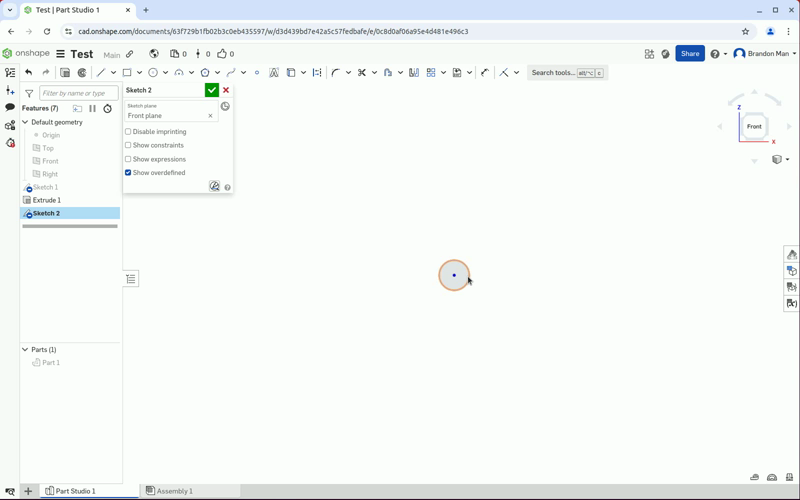
scroll(6)
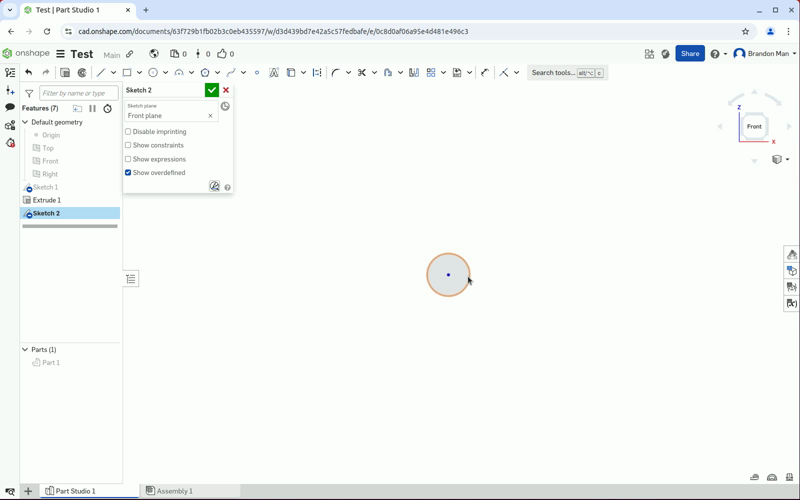
scroll(6)
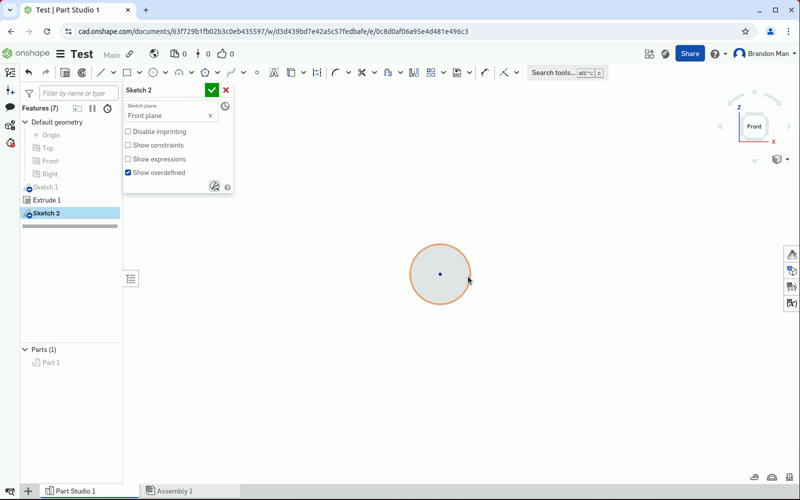
scroll(6)
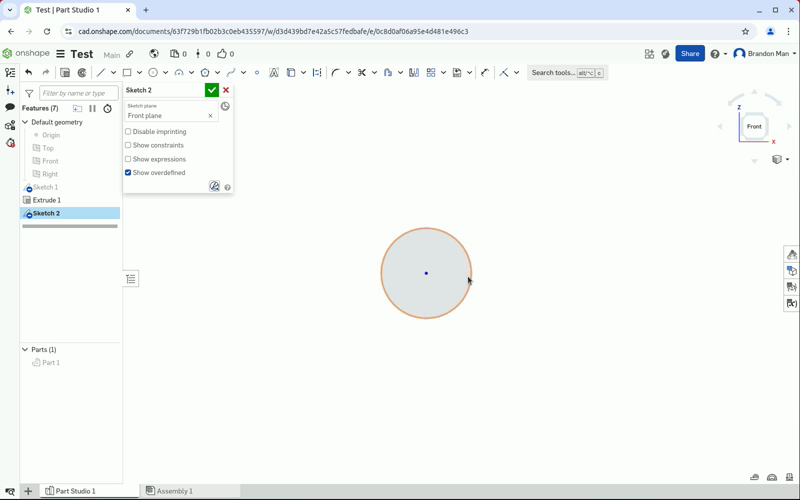
scroll(6)
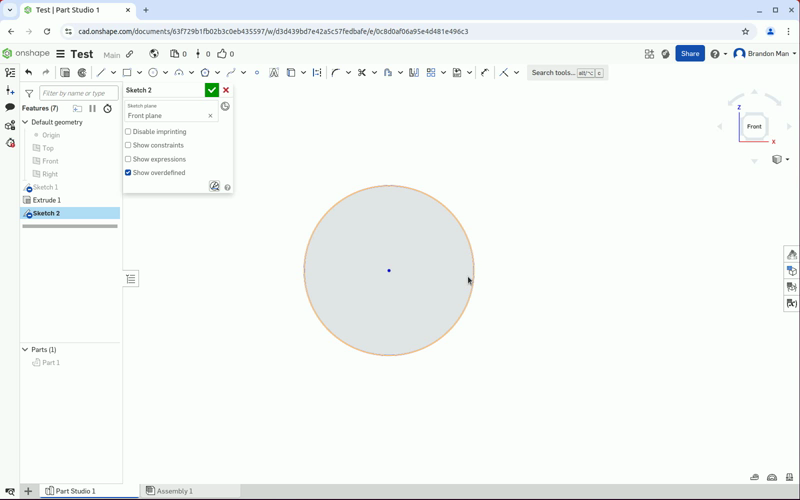
click(468, 276)
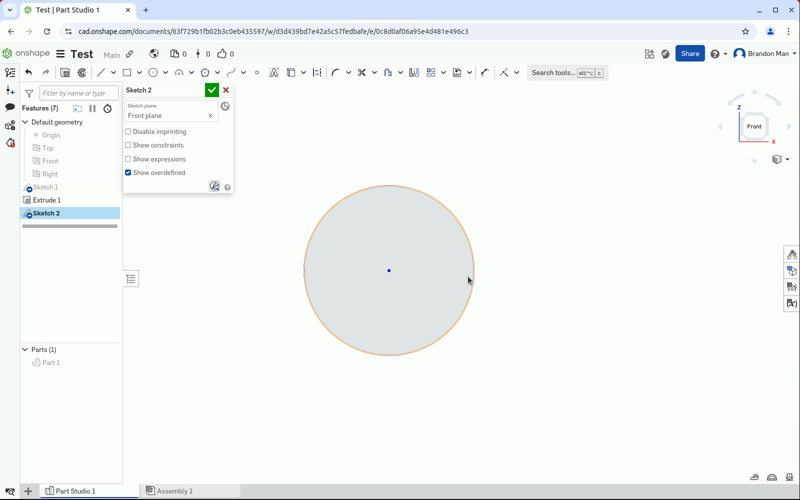
scroll(-6)
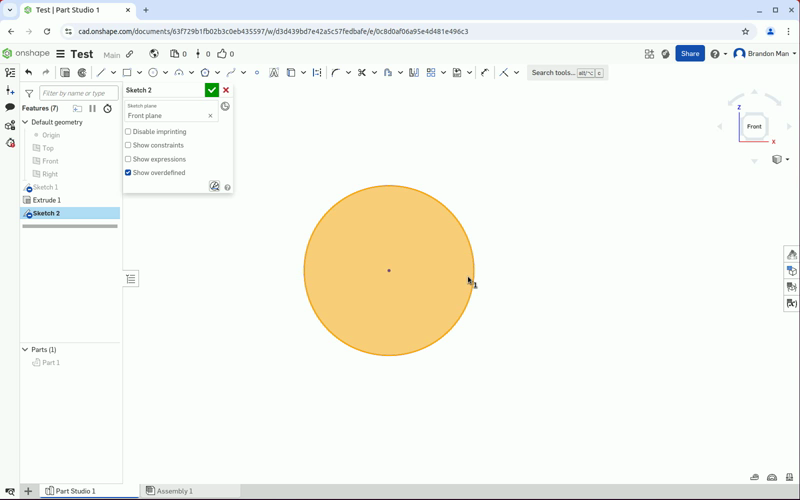
scroll(-6)
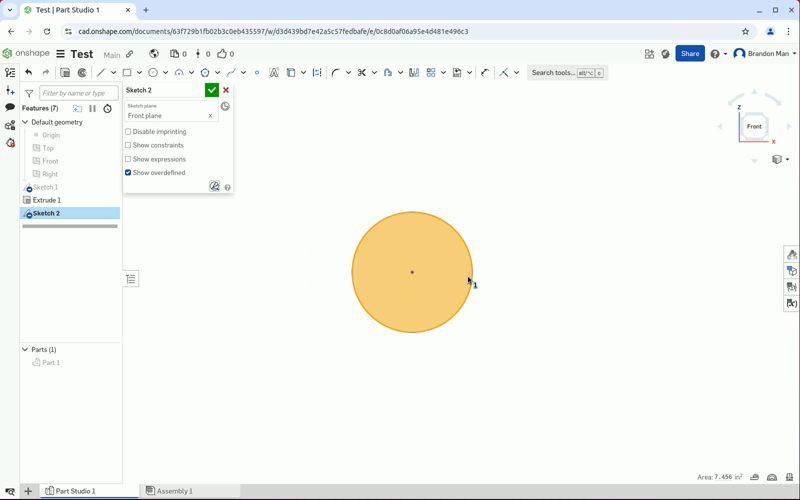
scroll(-6)
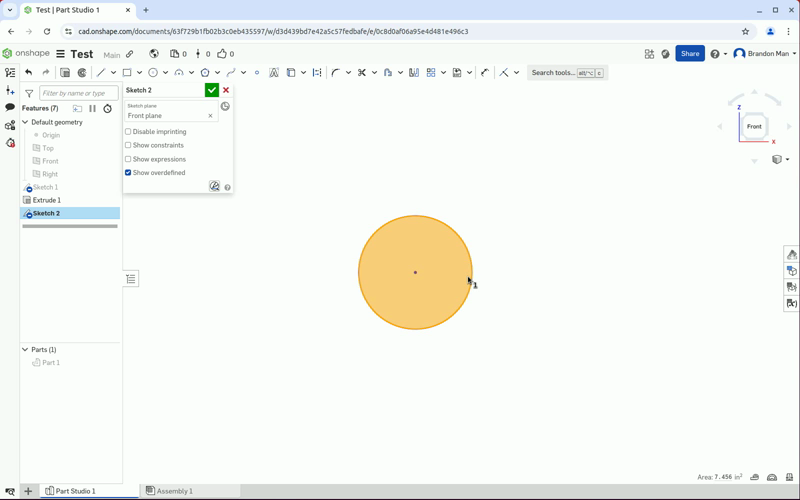
scroll(-6)
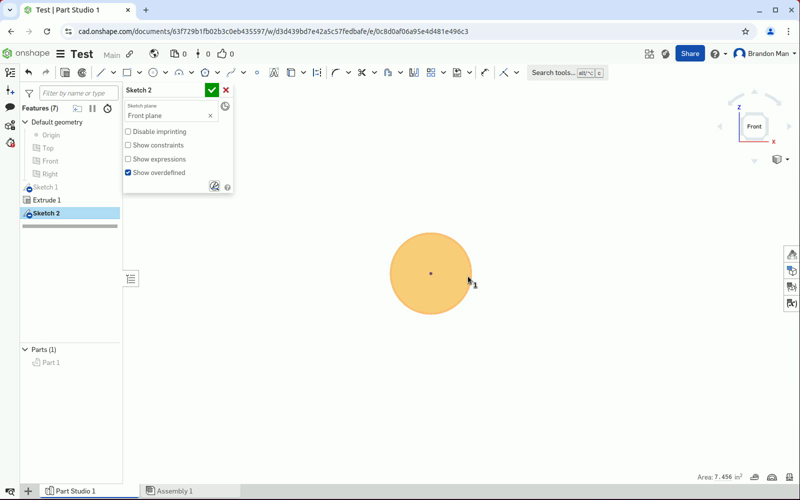
scroll(-6)
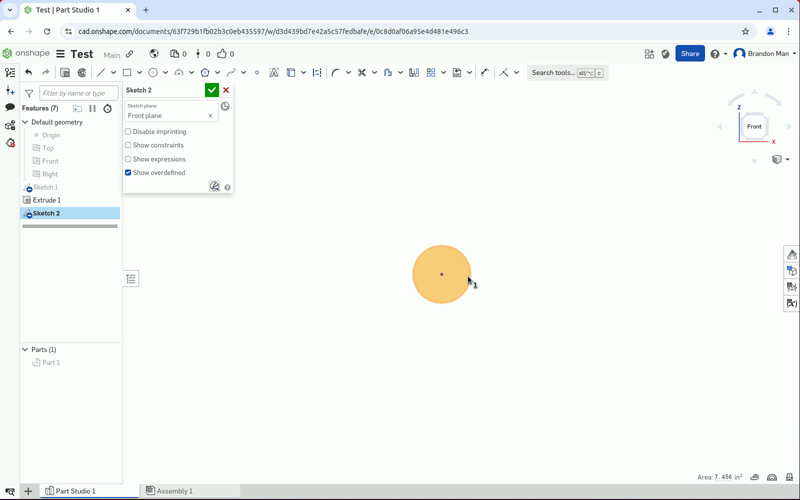
scroll(-6)
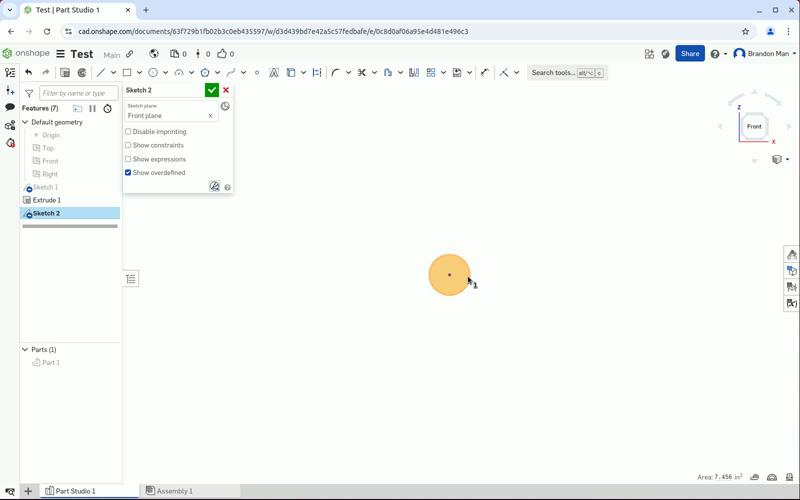
scroll(-6)
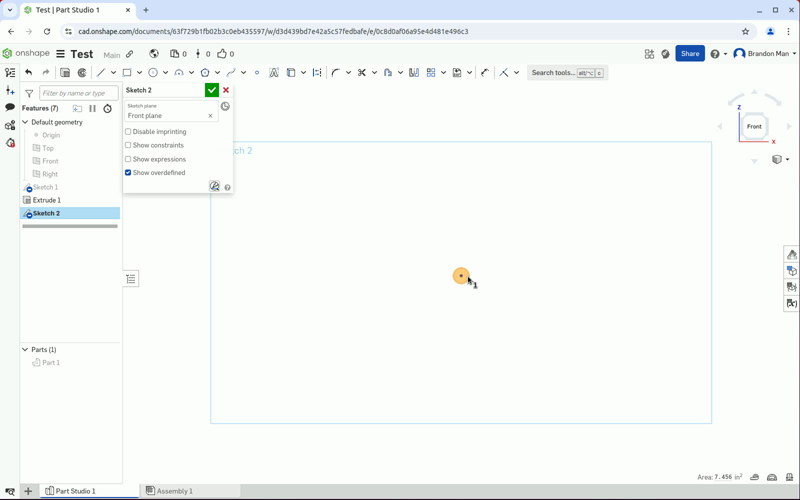
mouse_move(73, 352)
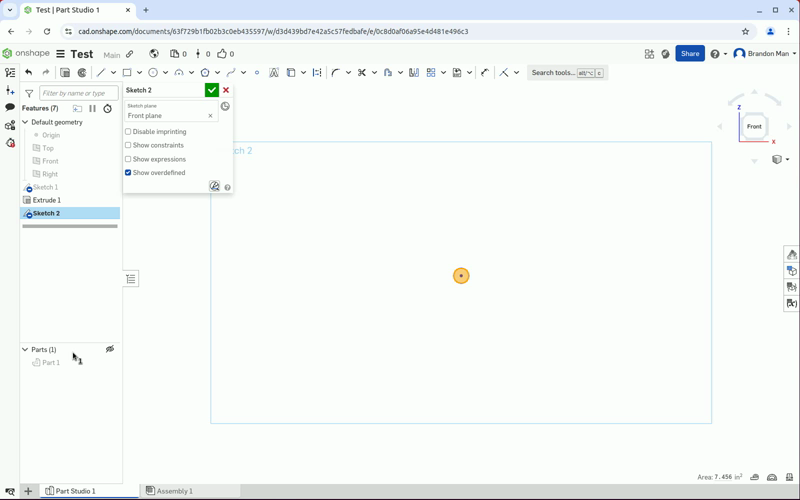
key(shift+y)
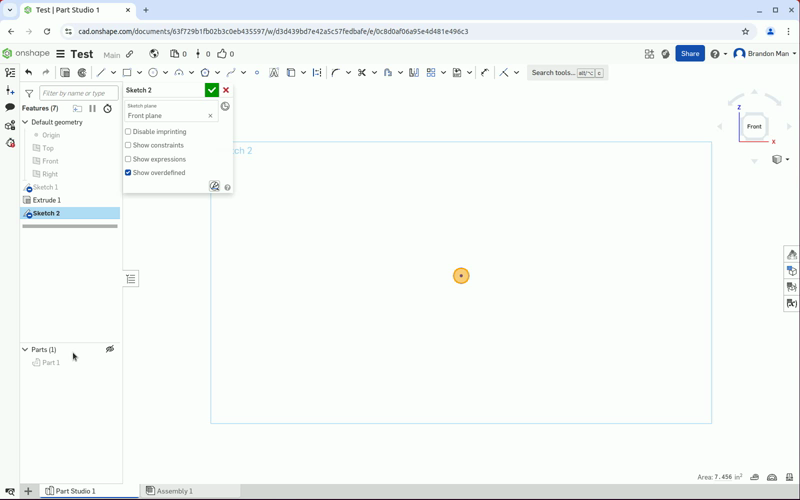
key(shift+e)
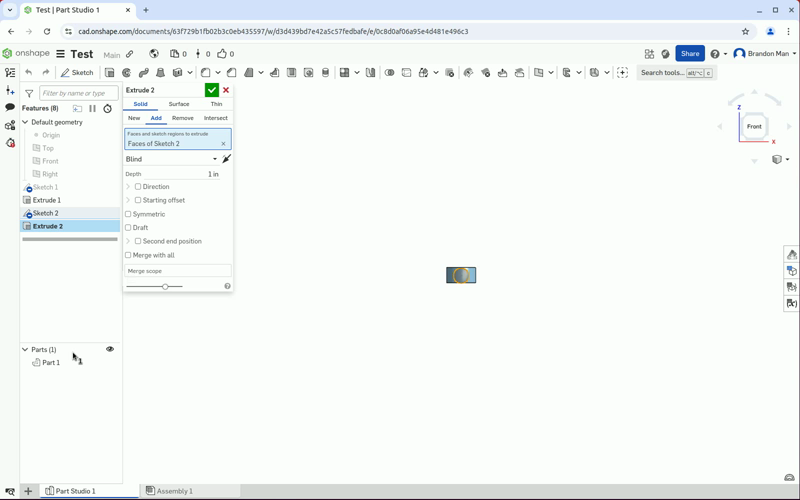
mouse_move(143, 106)
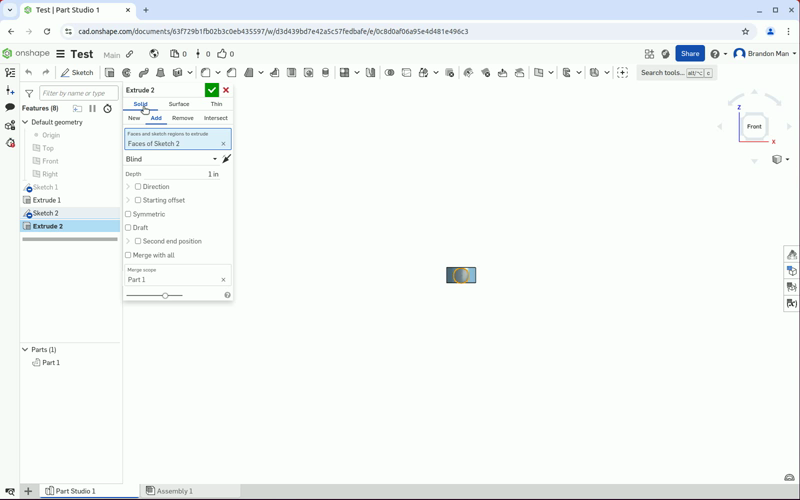
click(143, 106)
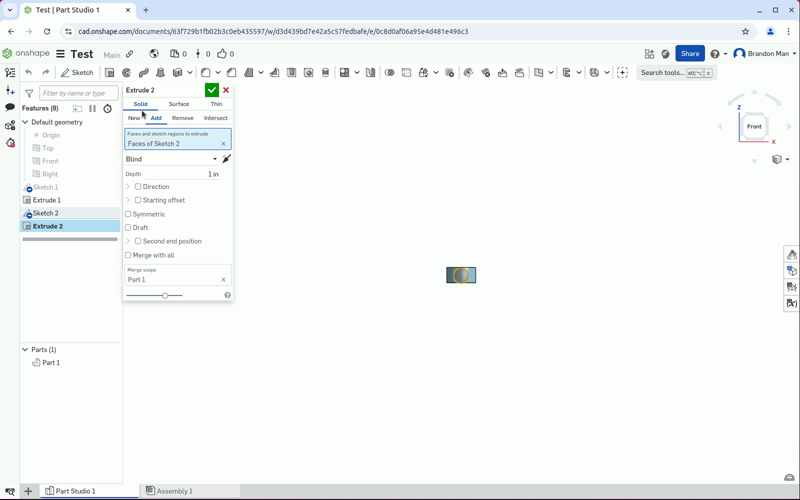
mouse_move(137, 120)
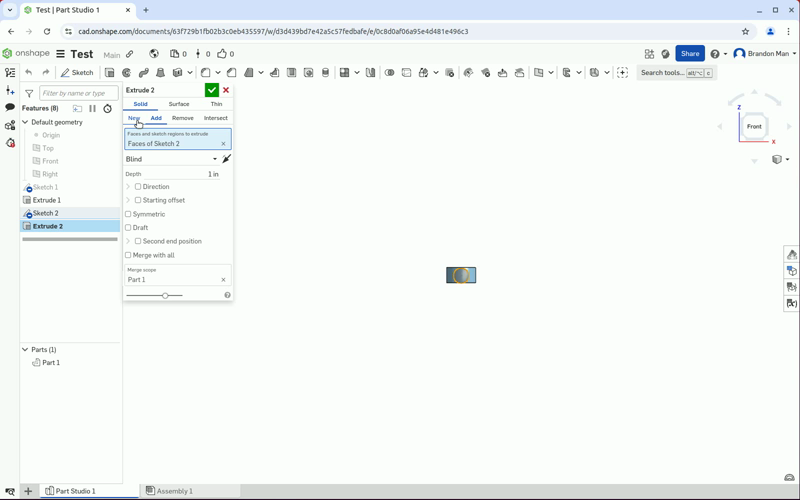
click(137, 120)
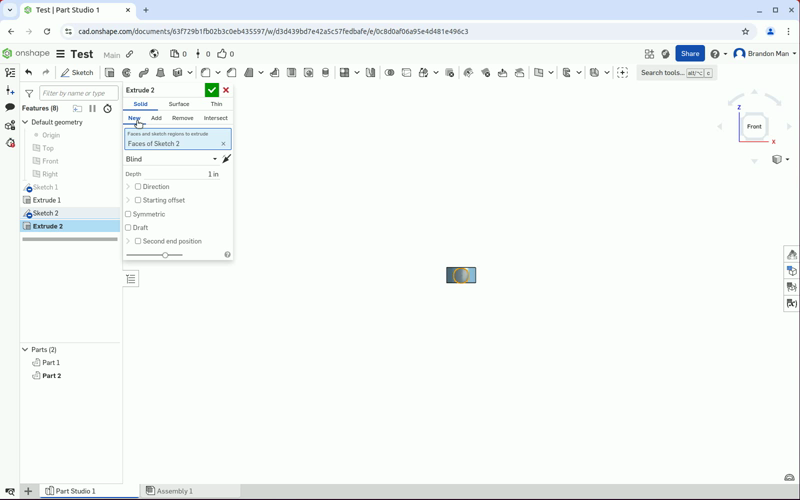
key(tab, 4)
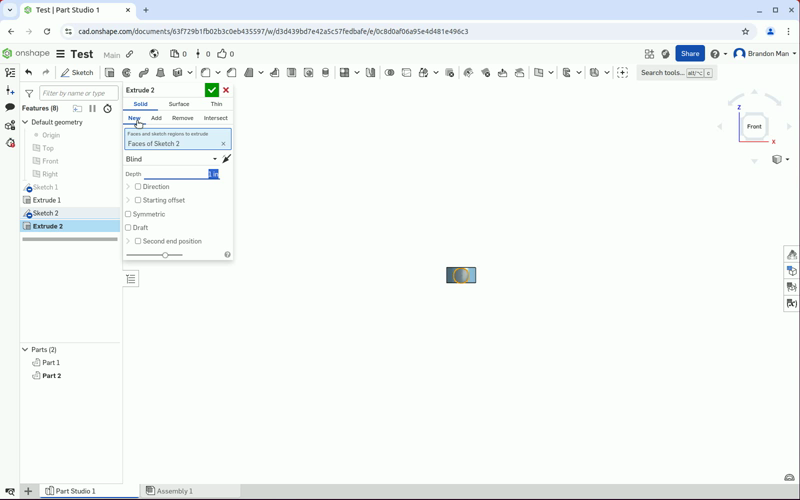
text(23.108)
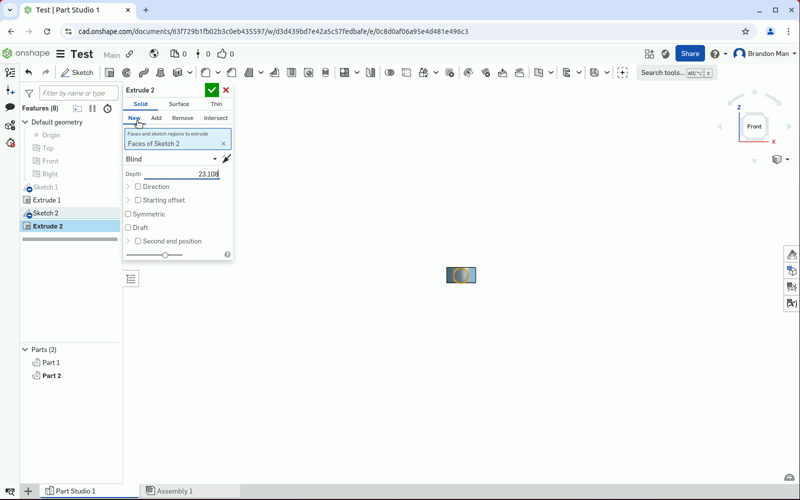
key(enter)
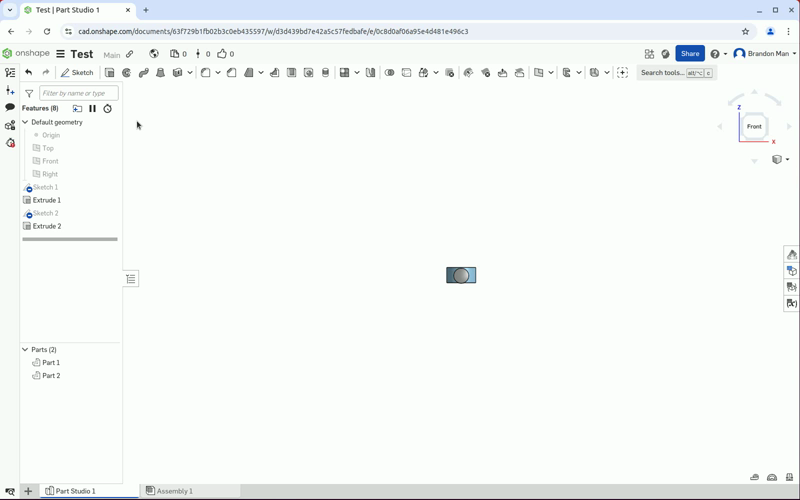
key(shift+h)
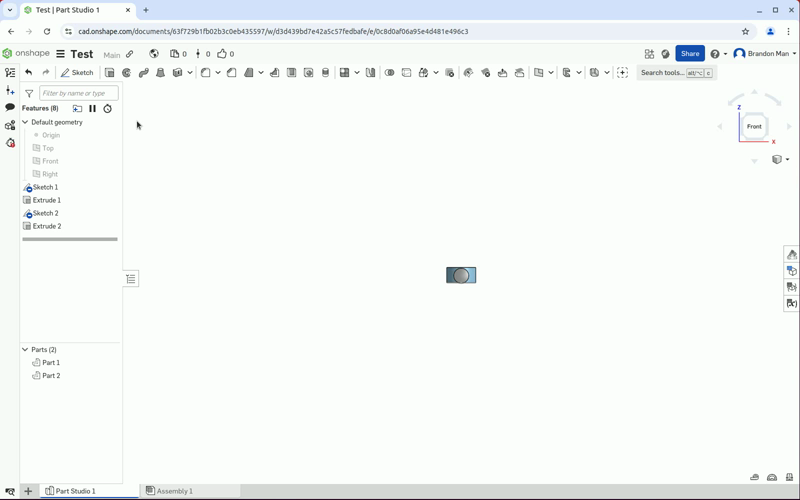
key(shift+h)
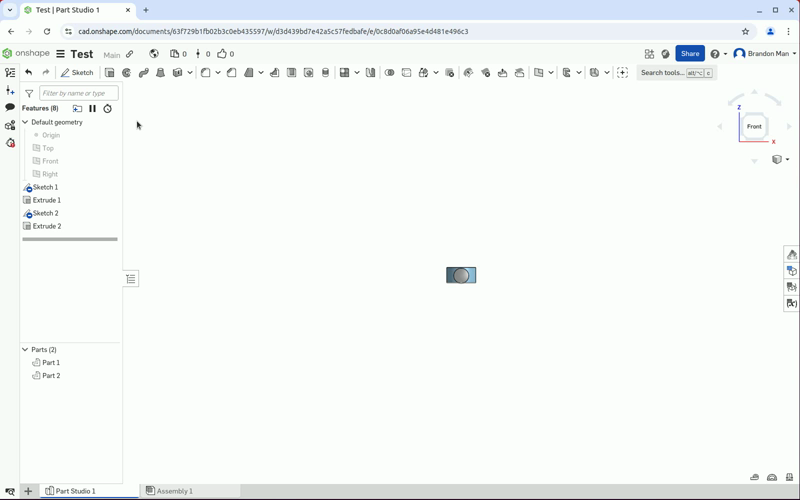
key(shift+7)
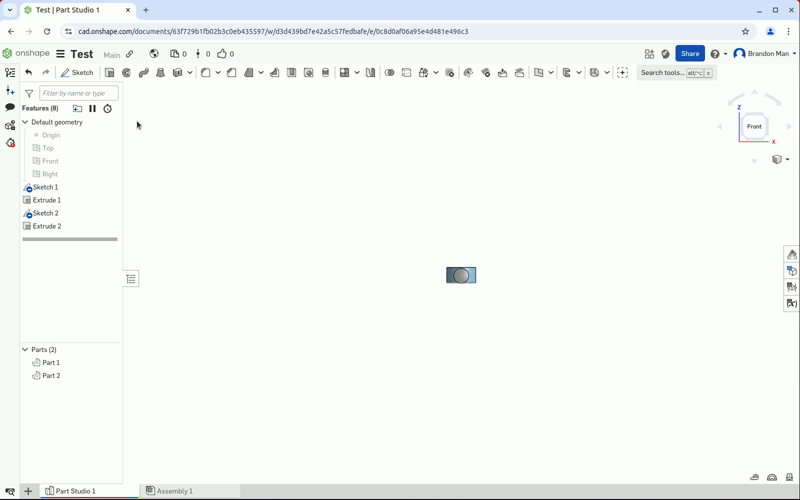
key(left, 2)
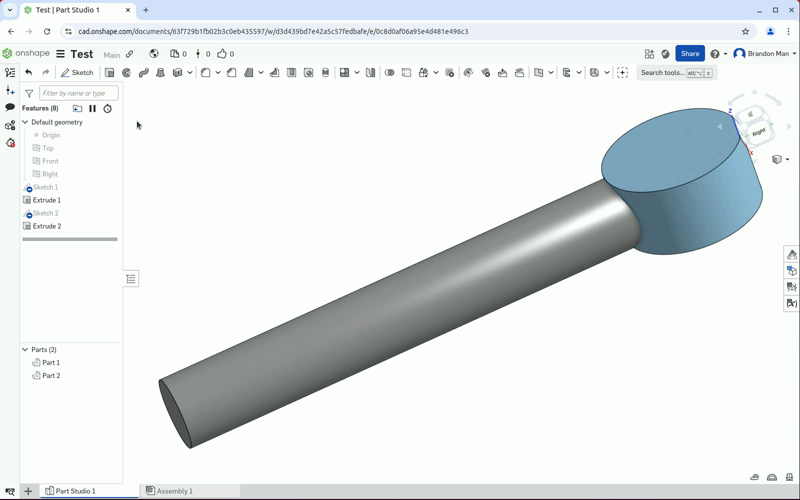
key(down, 2)
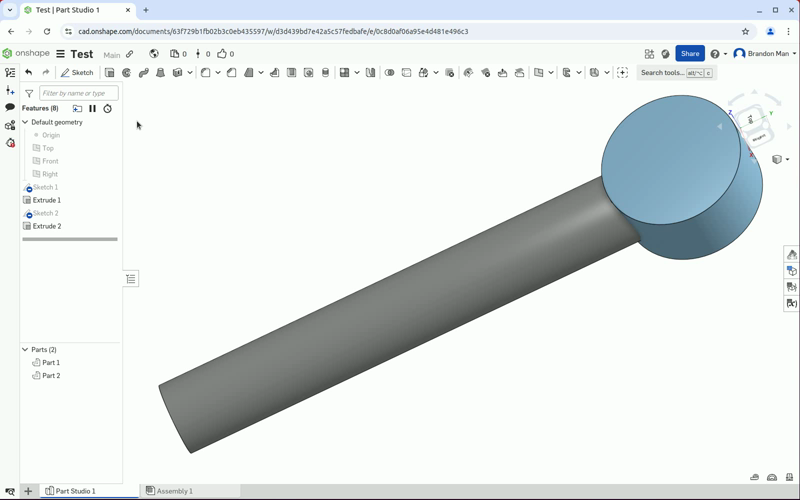
key(up, 2)
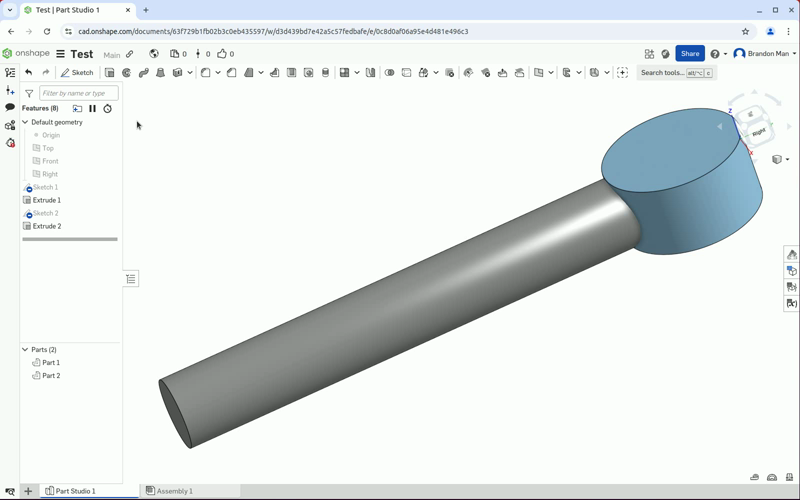
key(right, 2)
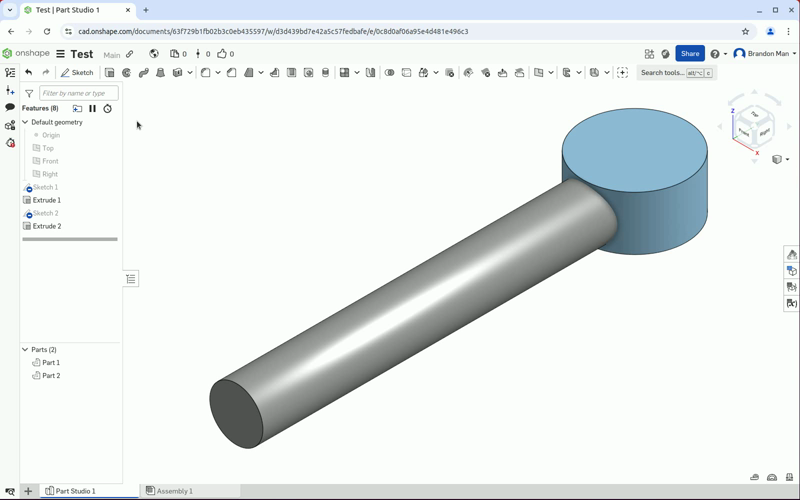
mouse_move(73, 189)
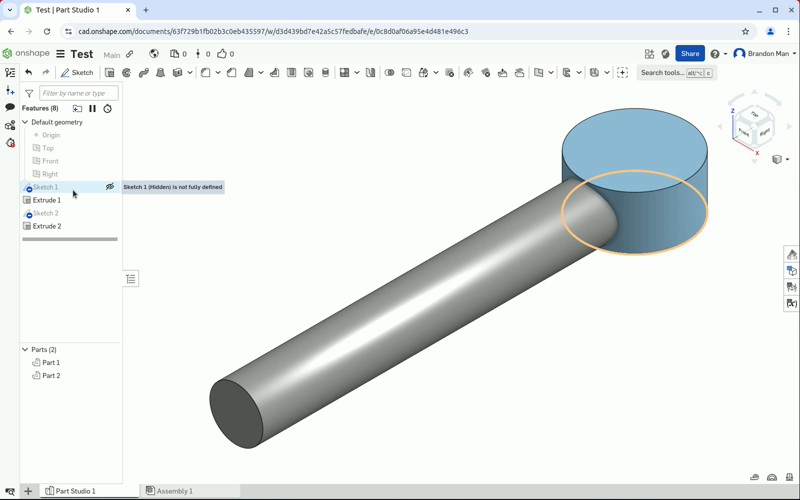
click(73, 189)